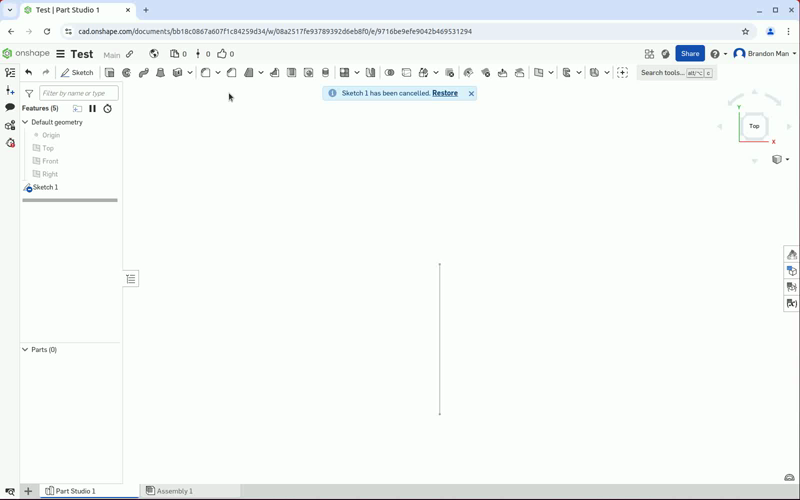
key(shift+h)
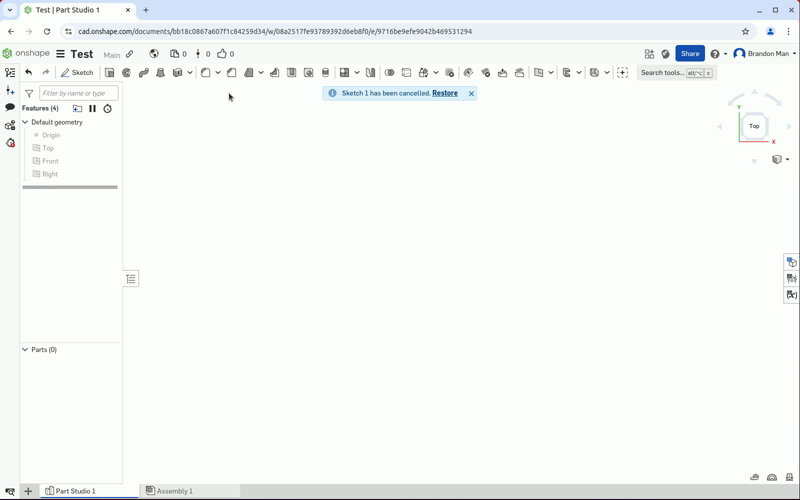
mouse_move(73, 352)
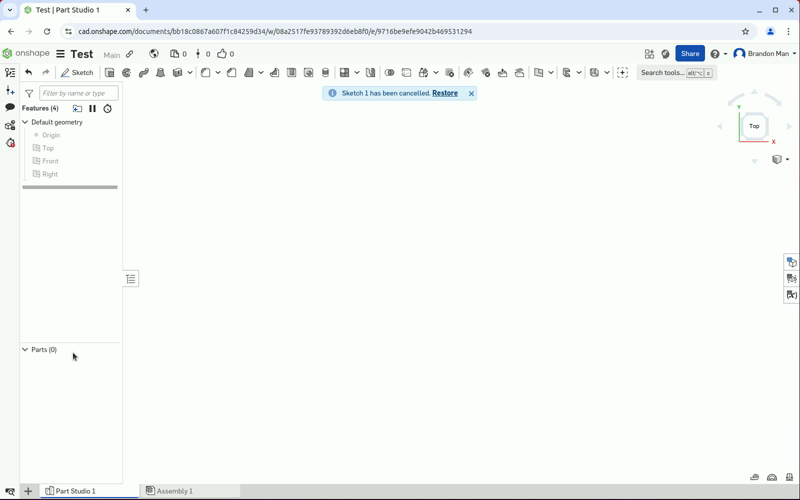
key(y)
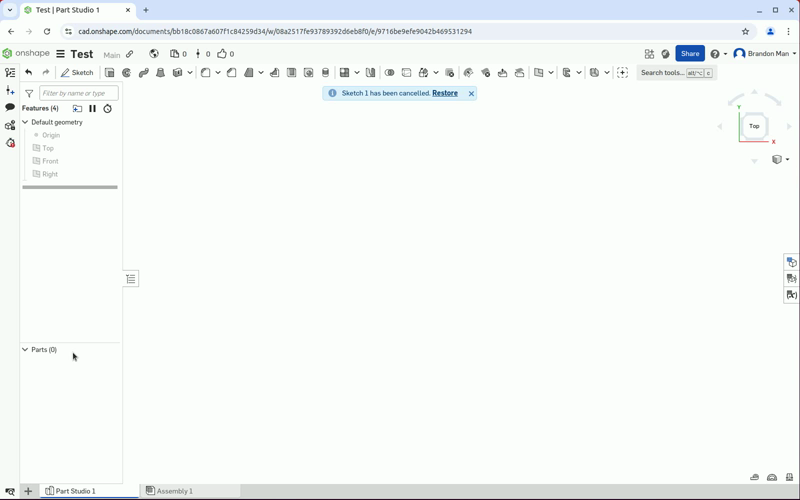
key(shift+p)
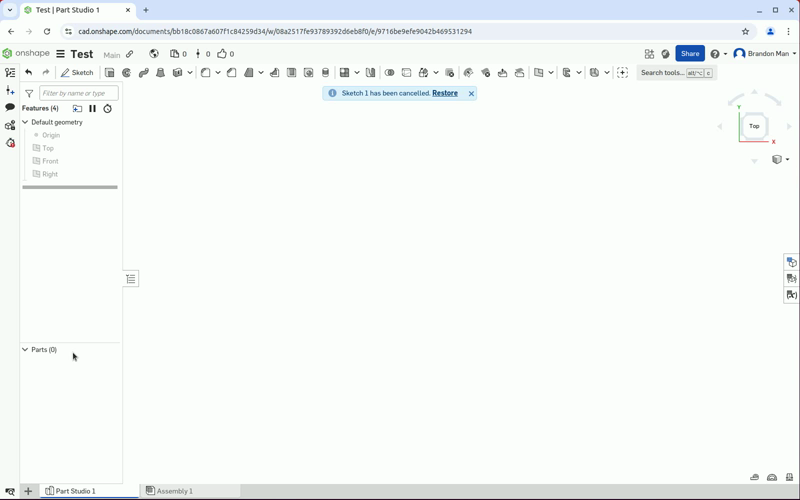
key(space)
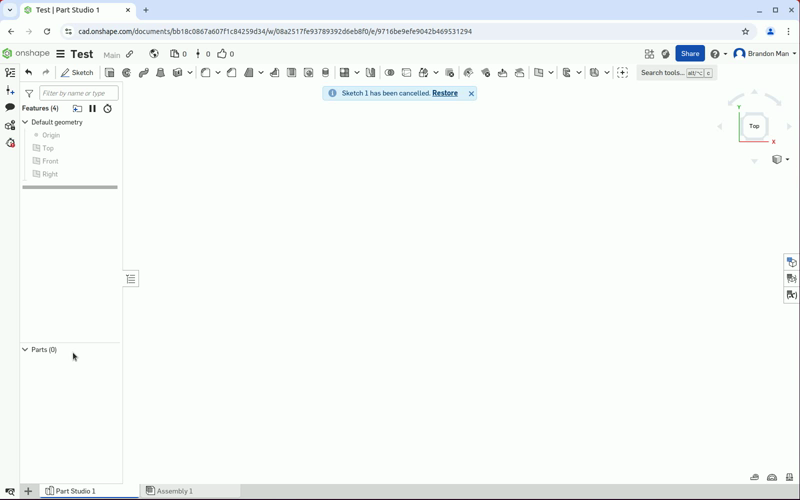
key_down(shift)
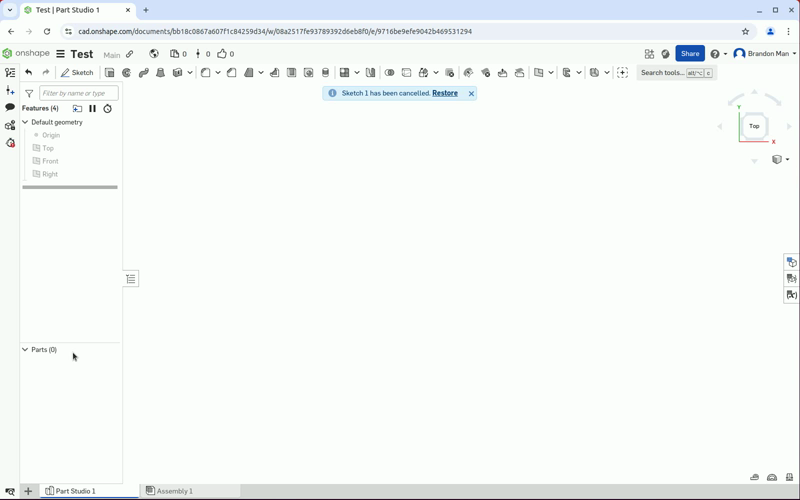
key(up)
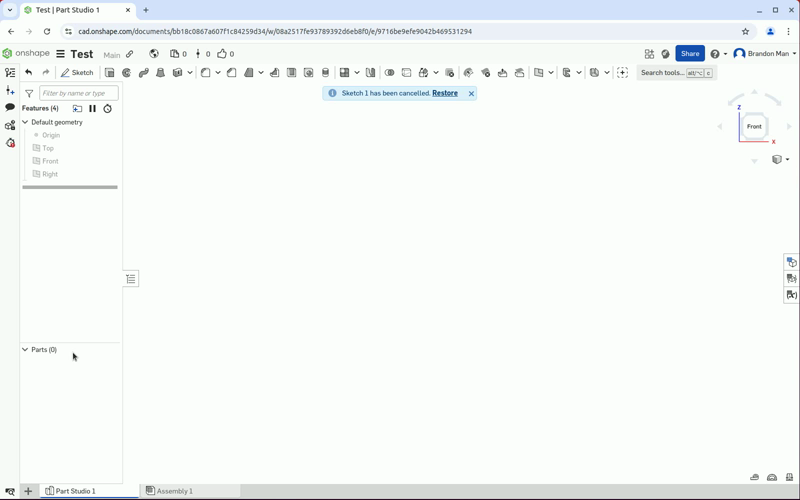
key_up(shift)
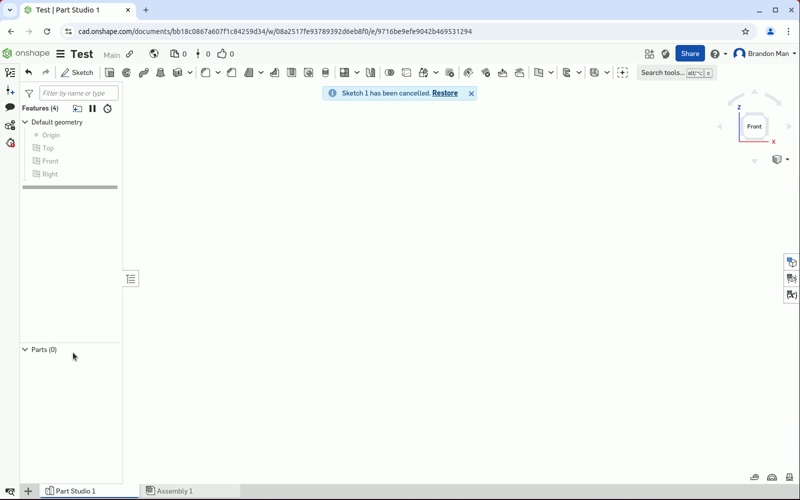
mouse_move(73, 352)
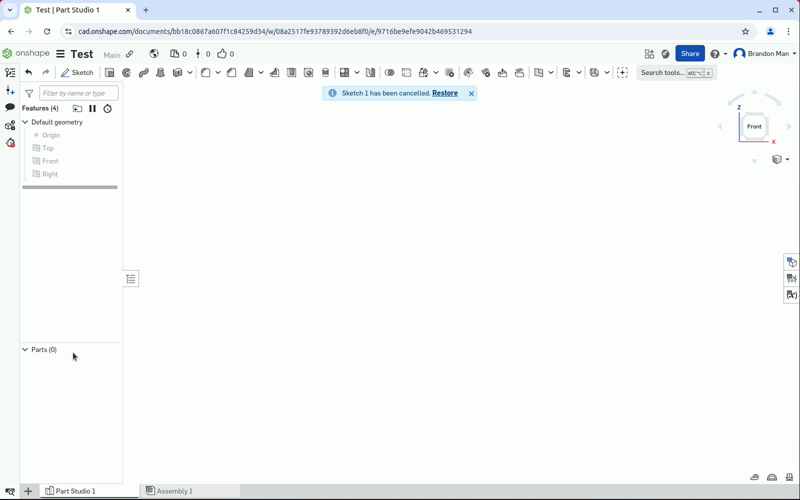
key(shift+y)
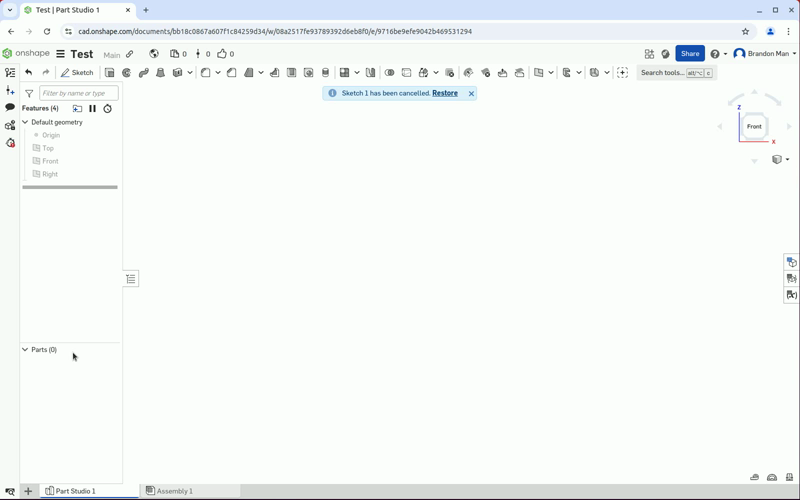
key(shift+s)
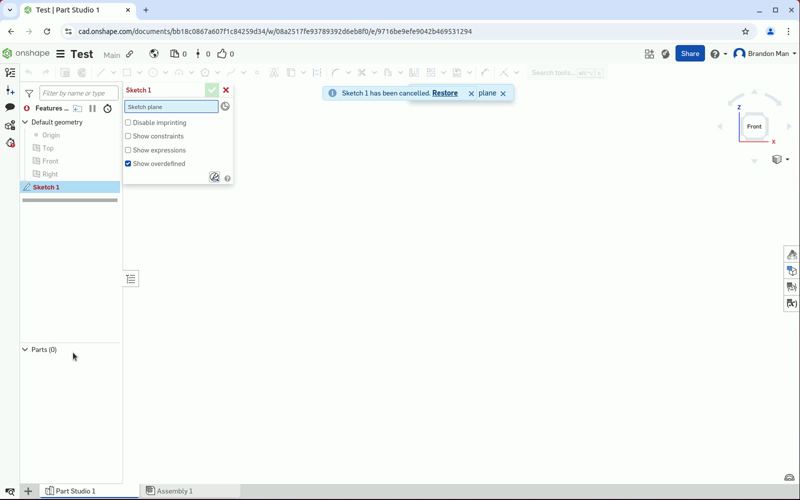
mouse_move(73, 163)
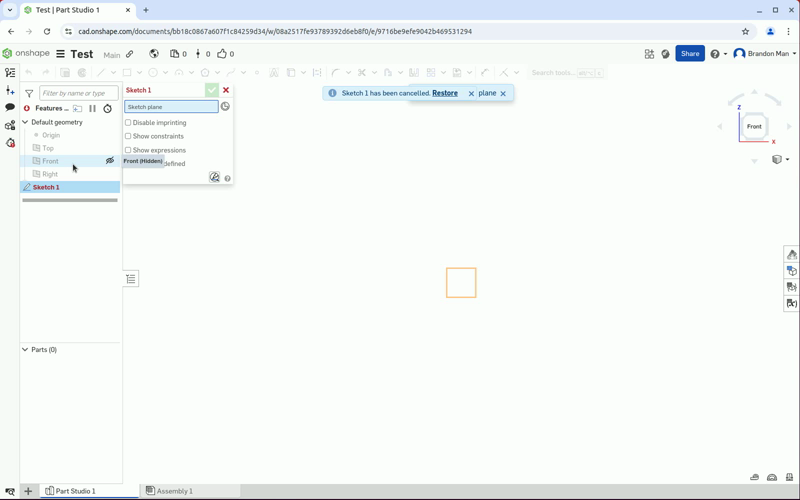
click(73, 163)
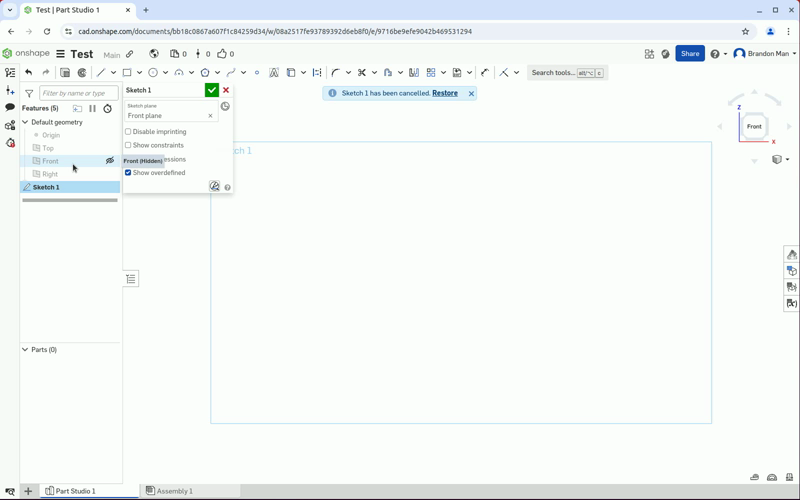
mouse_move(73, 352)
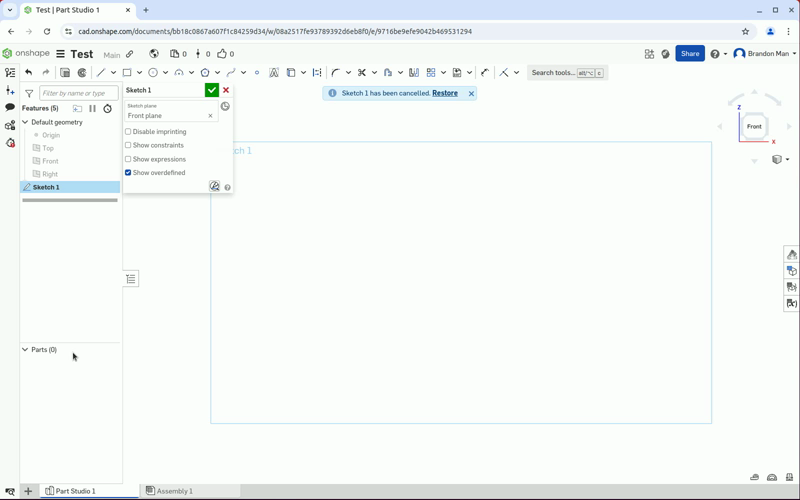
key(y)
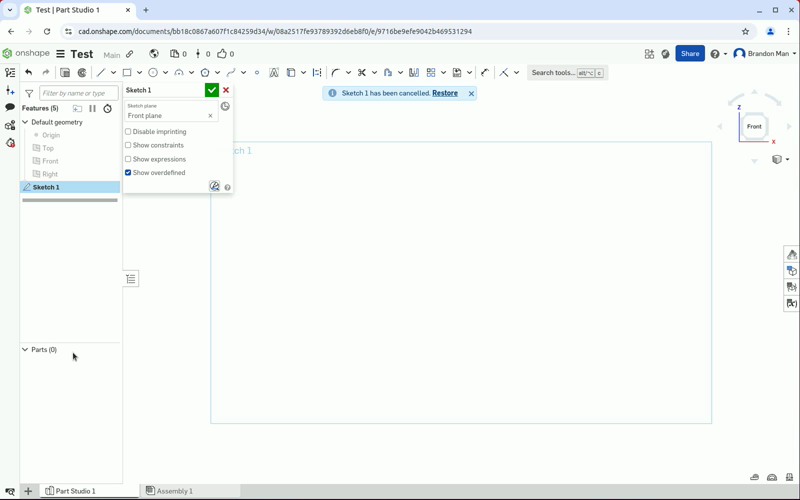
key(c)
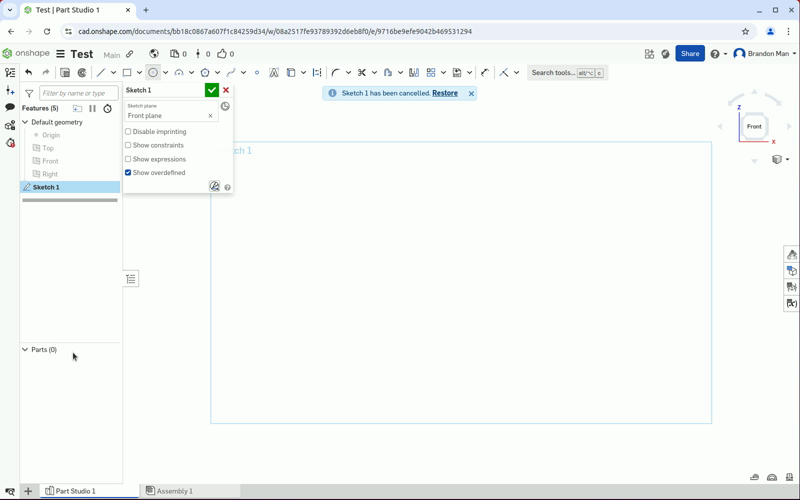
key_down(shift)
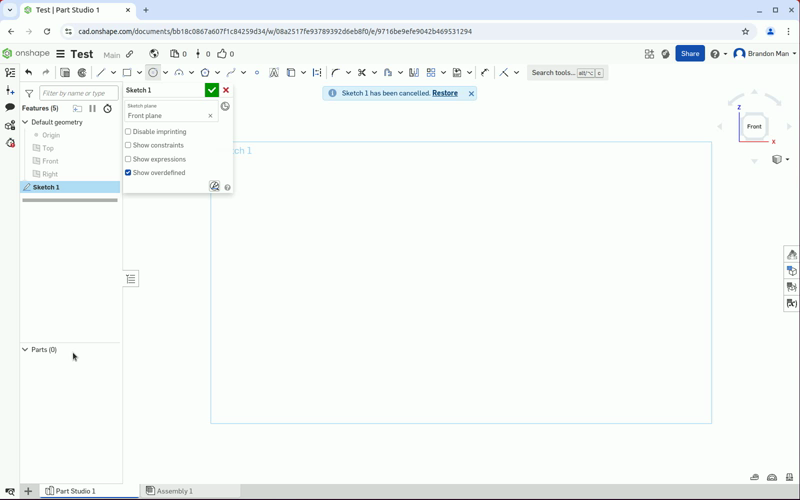
mouse_move(461, 282)
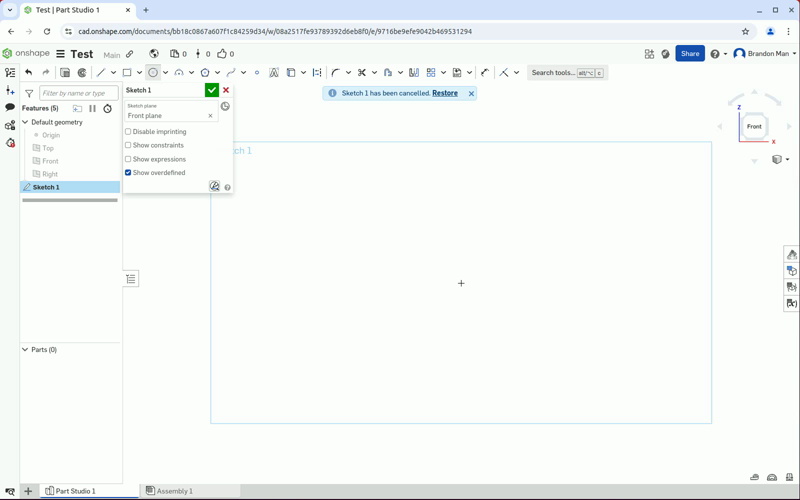
click(461, 282)
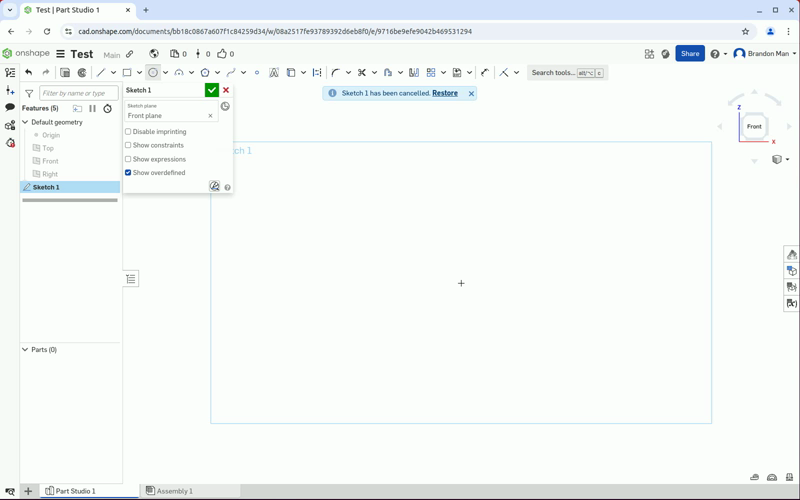
key_up(shift)
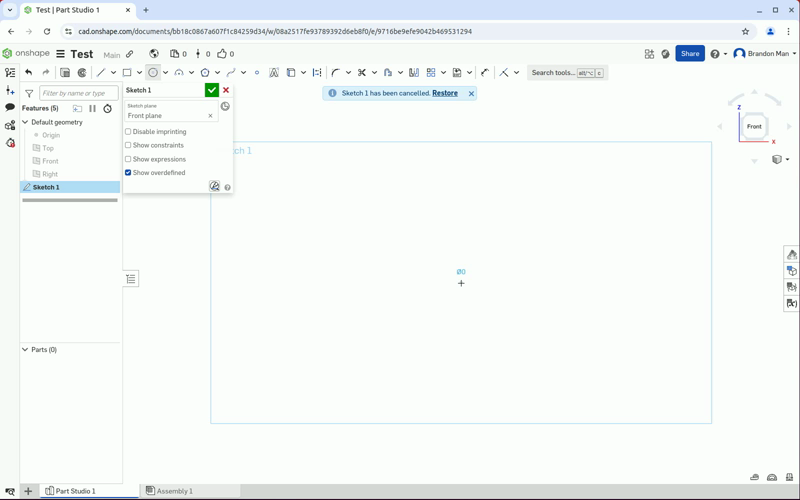
mouse_move(497, 282)
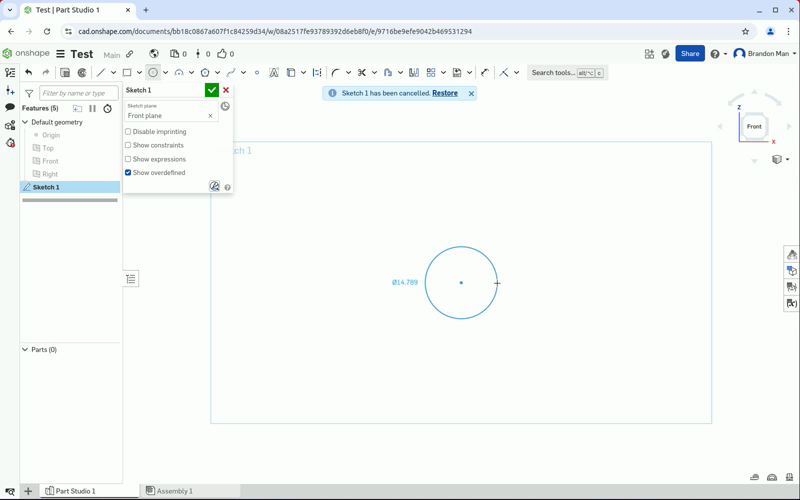
click(497, 282)
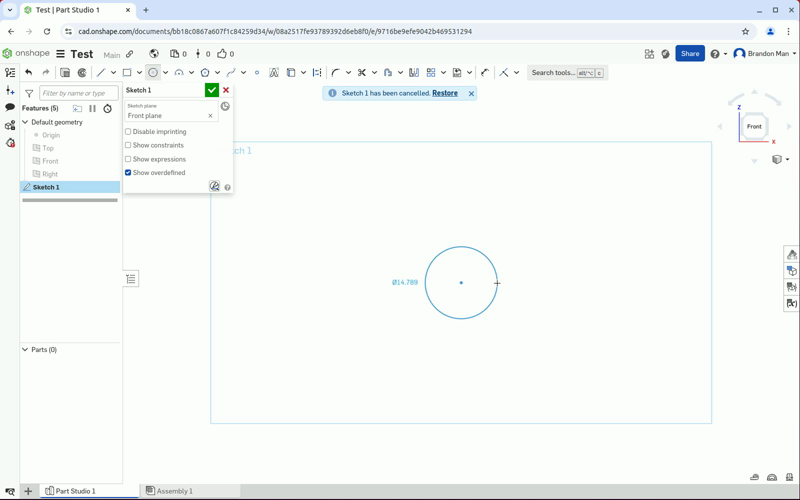
key(esc)
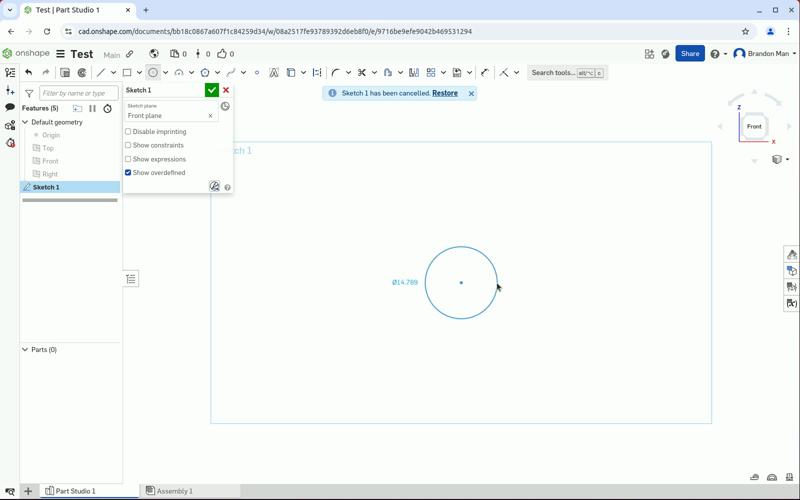
key(c)
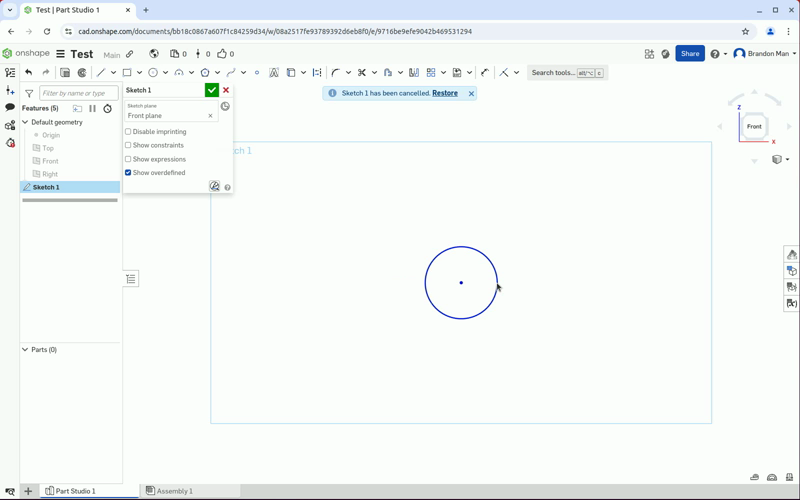
key_down(shift)
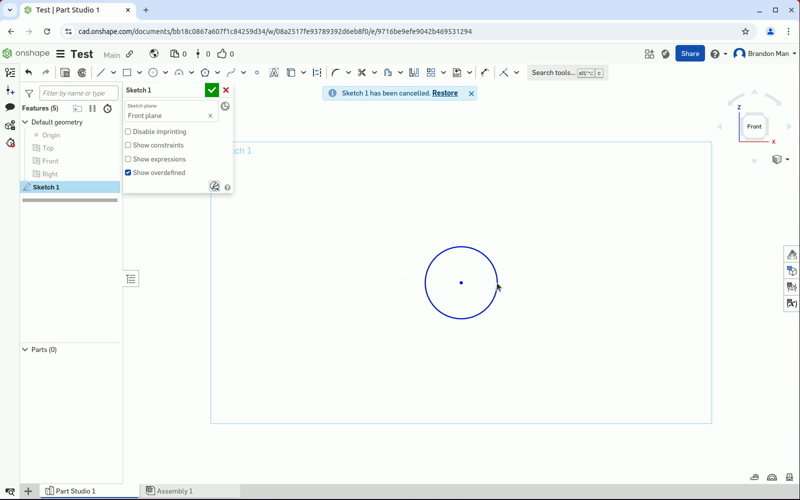
mouse_move(461, 282)
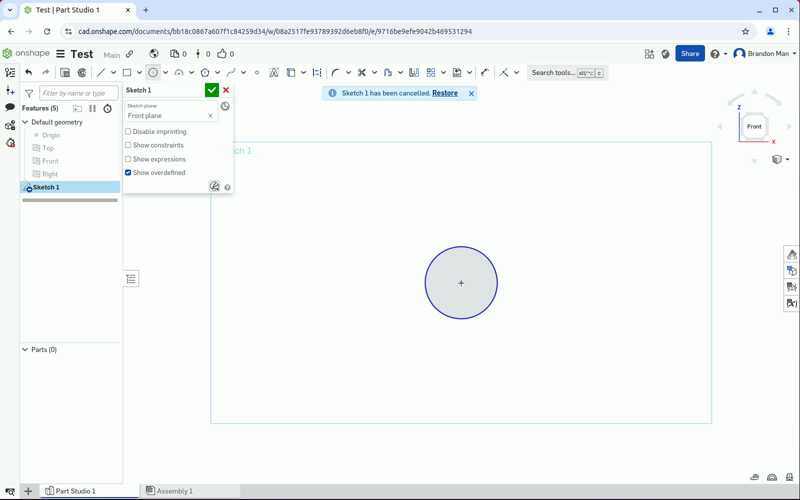
click(461, 282)
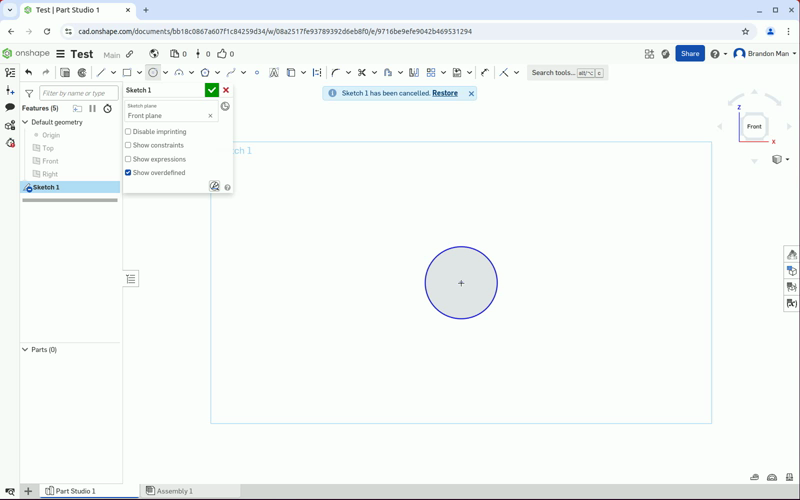
key_up(shift)
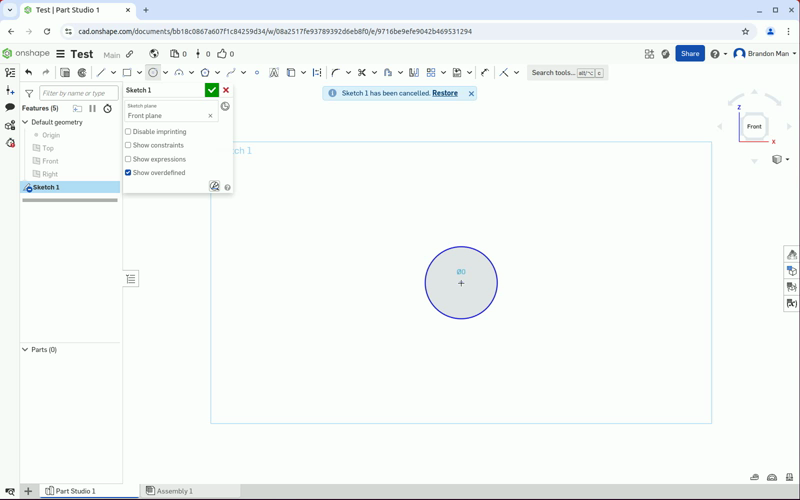
mouse_move(479, 282)
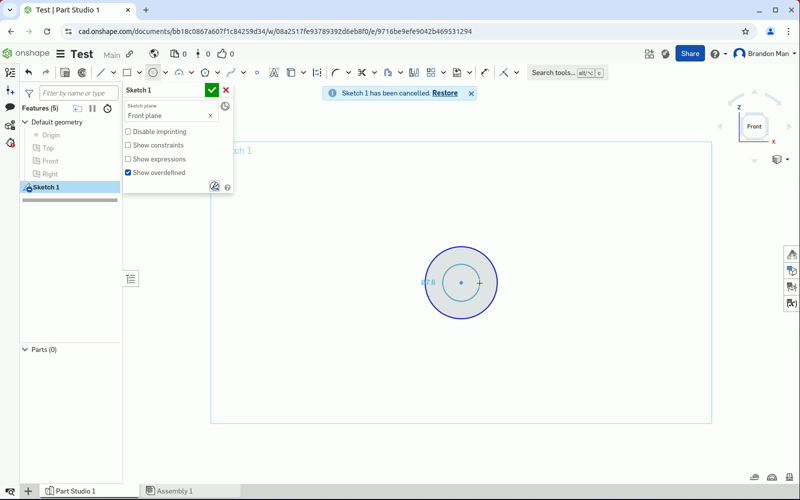
click(479, 282)
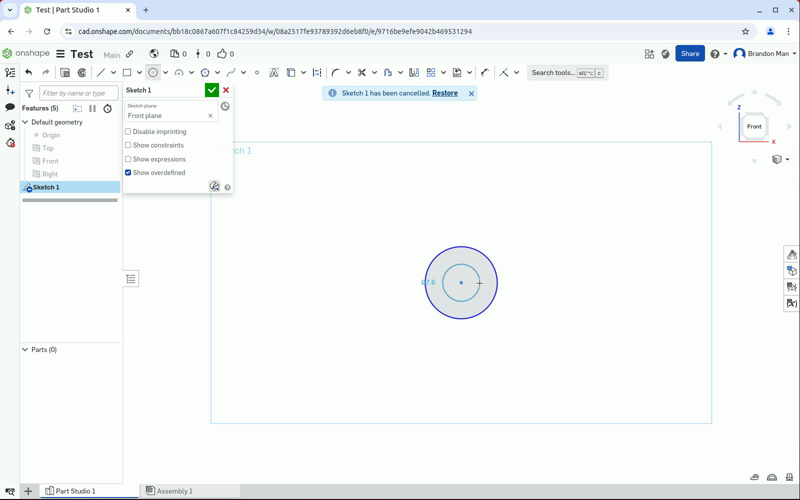
key(esc)
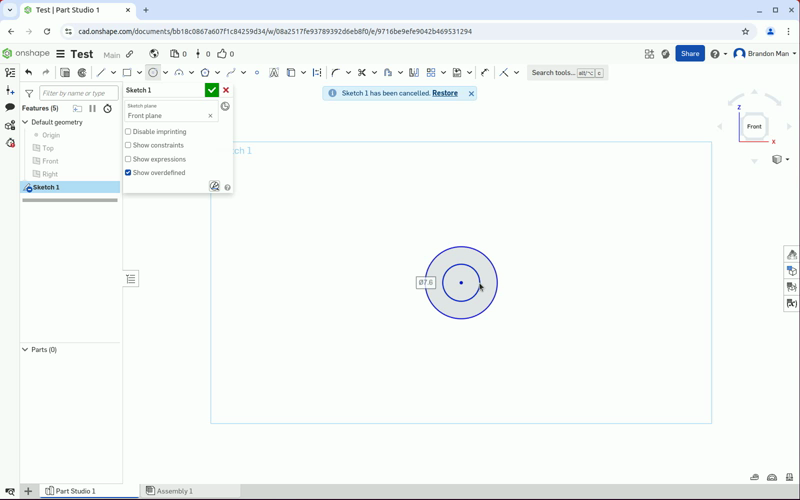
mouse_move(463, 258)
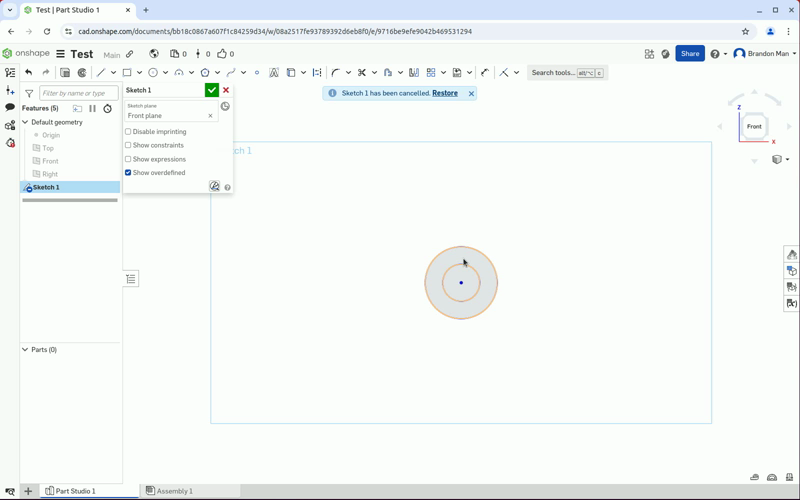
click(463, 258)
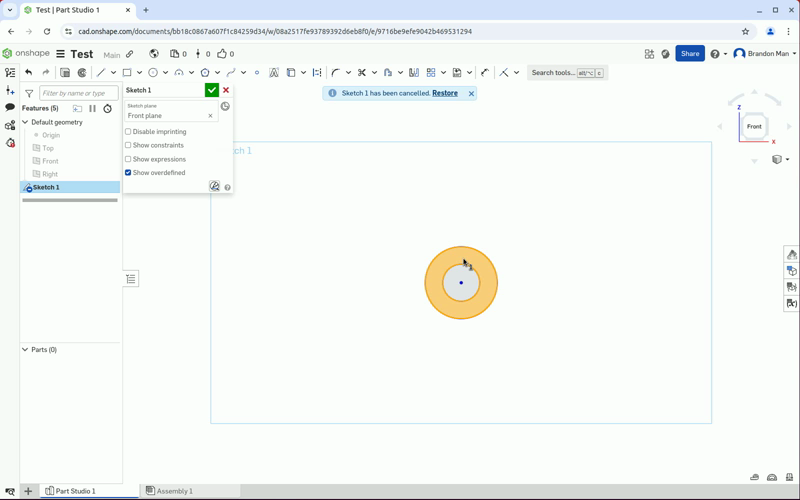
mouse_move(73, 352)
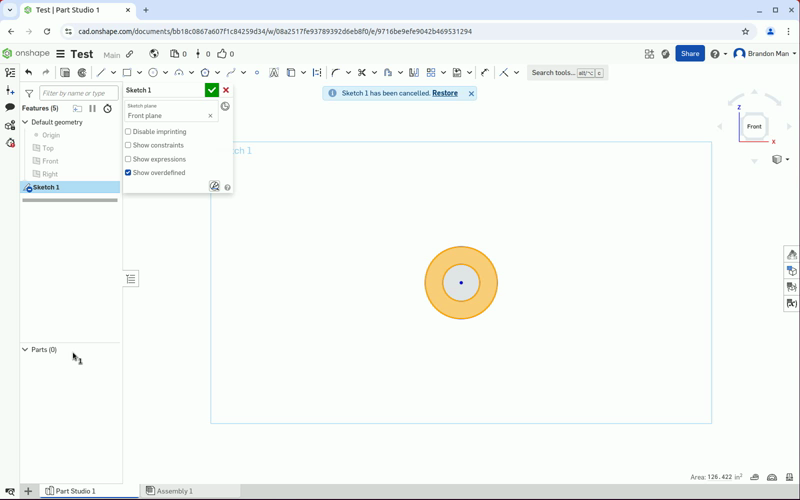
key(shift+y)
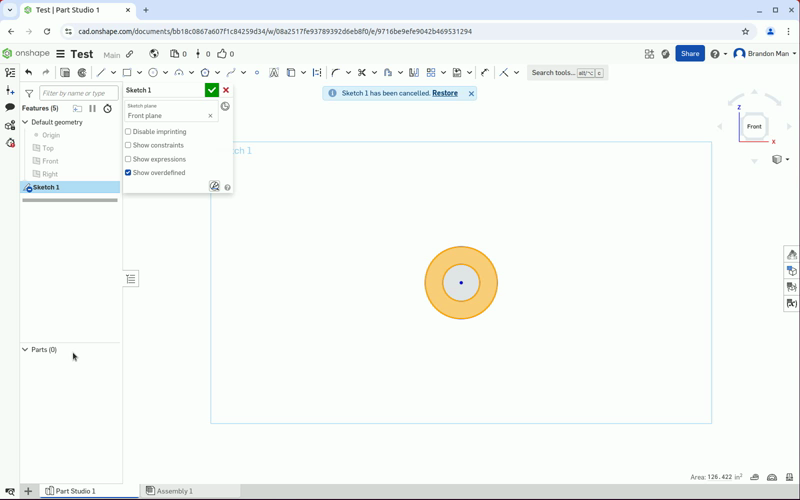
key(shift+e)
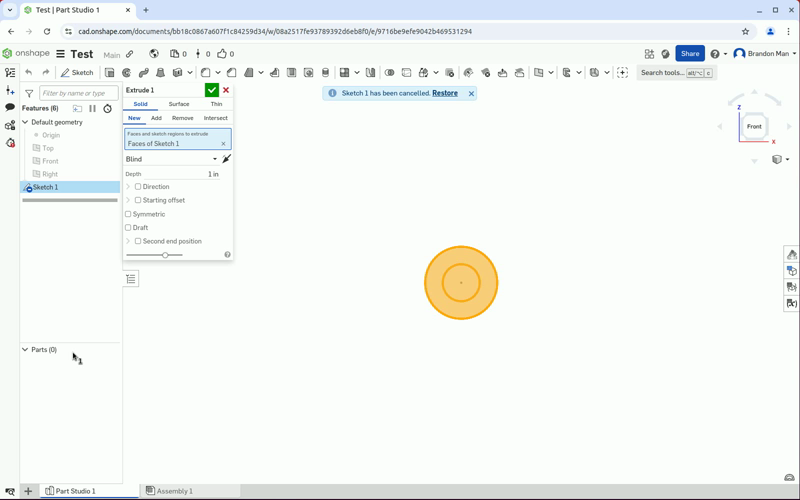
mouse_move(143, 106)
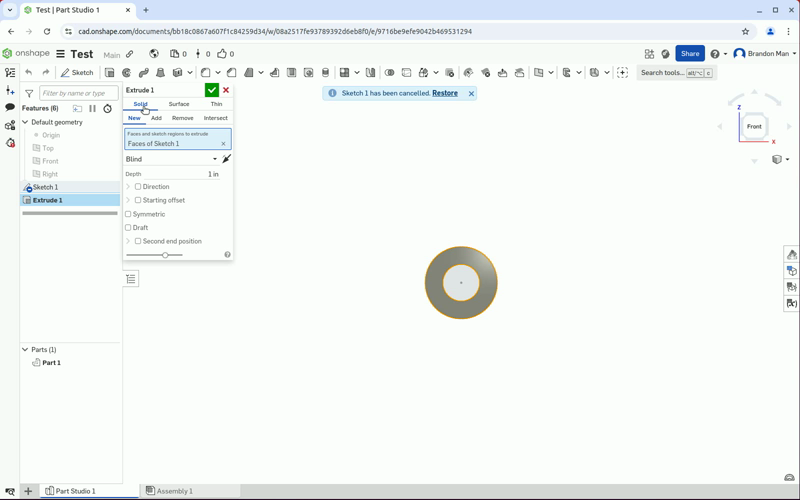
click(143, 106)
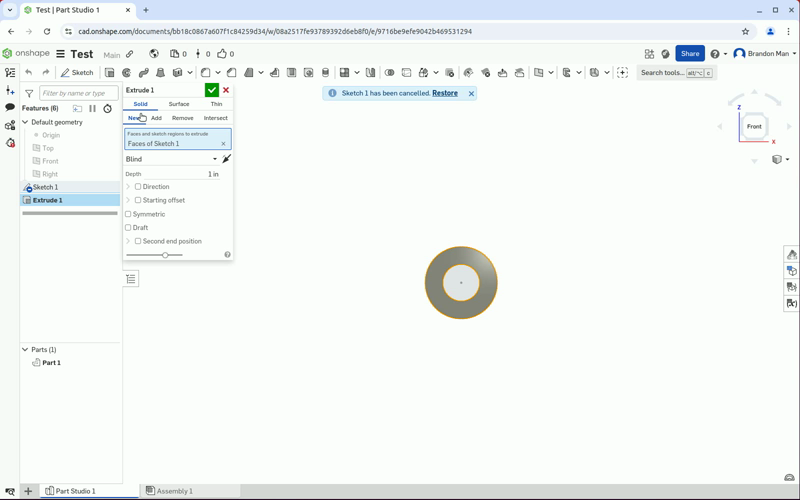
mouse_move(137, 120)
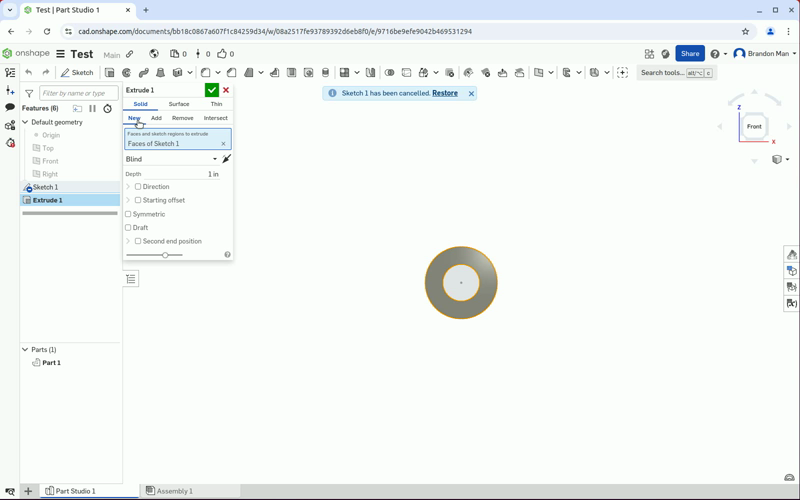
click(137, 120)
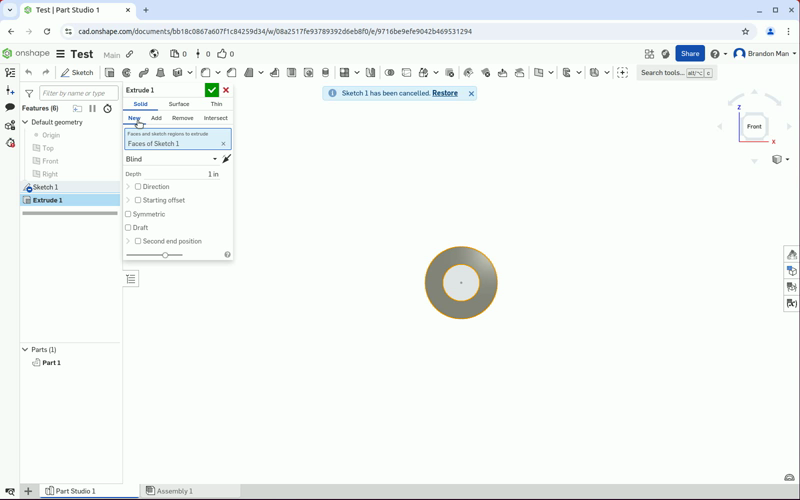
key(tab, 4)
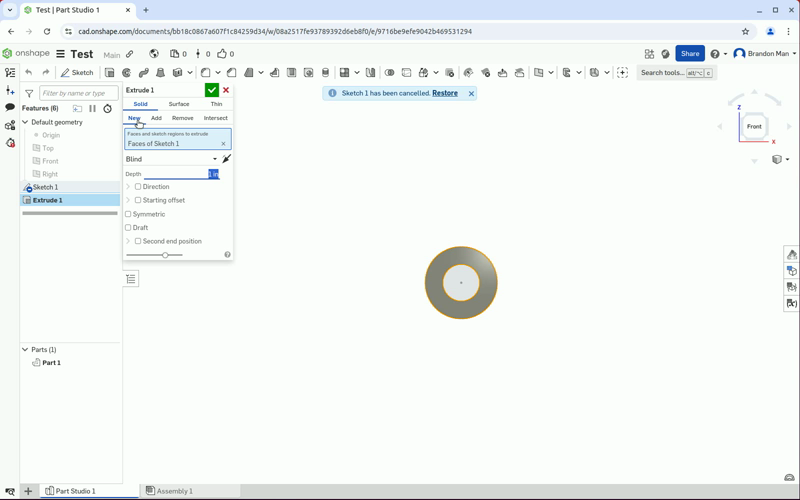
text(3.129)
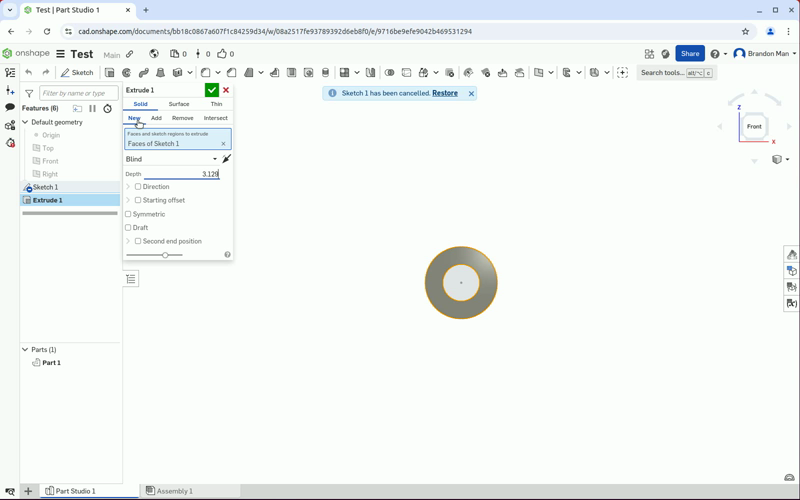
key(enter)
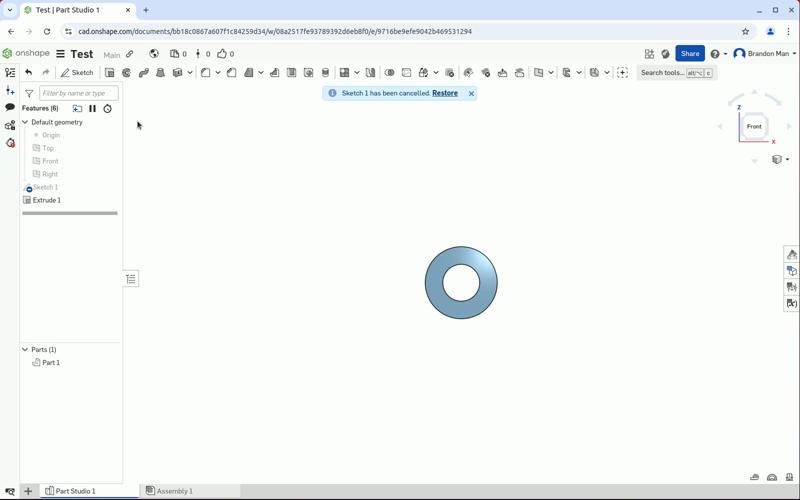
key(shift+h)
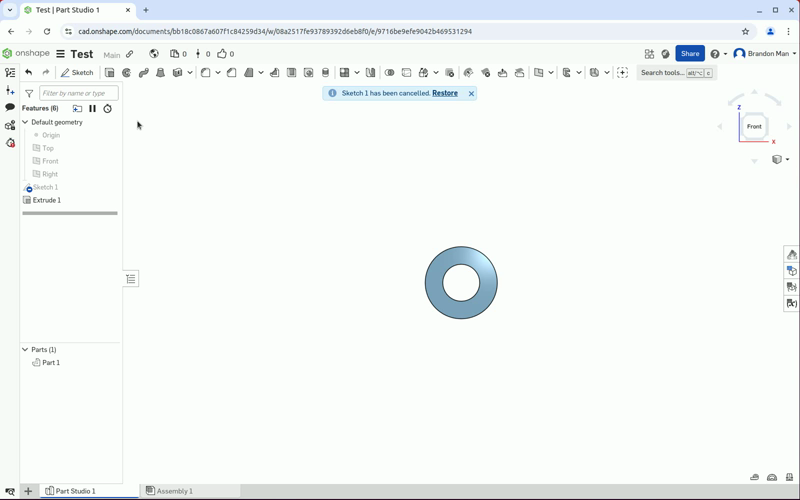
key(shift+h)
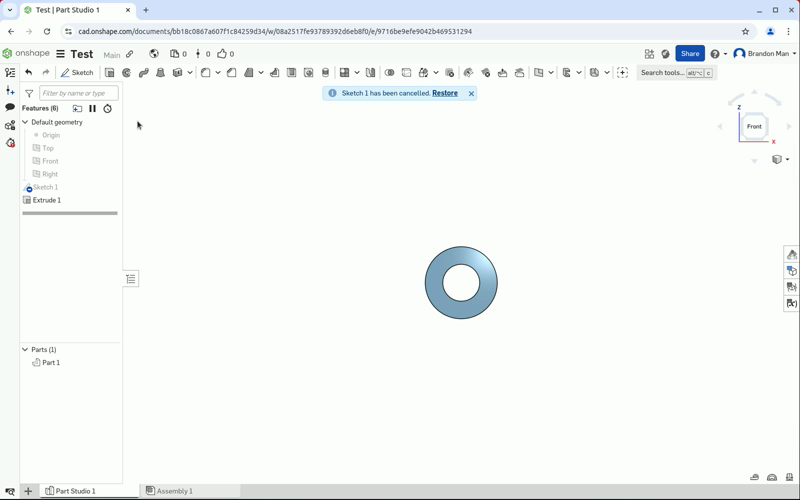
mouse_move(73, 189)
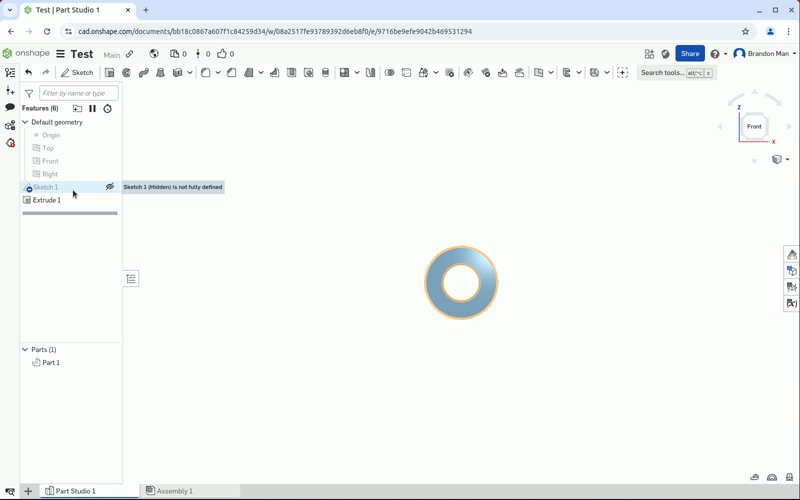
click(73, 189)
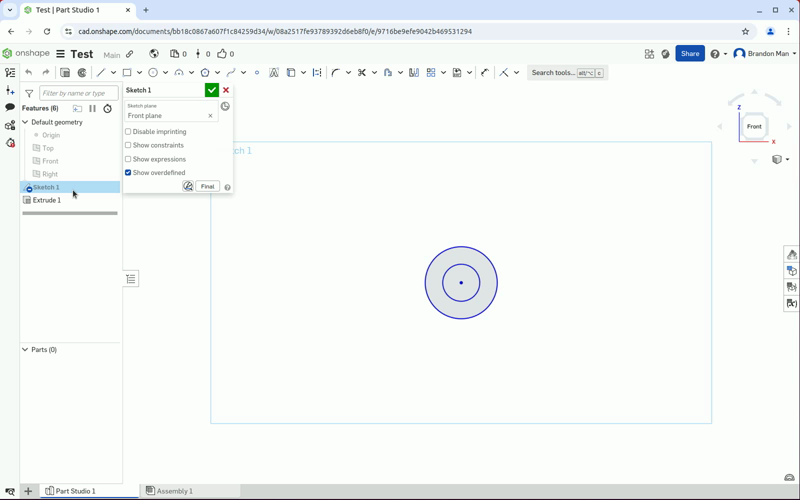
mouse_move(229, 92)
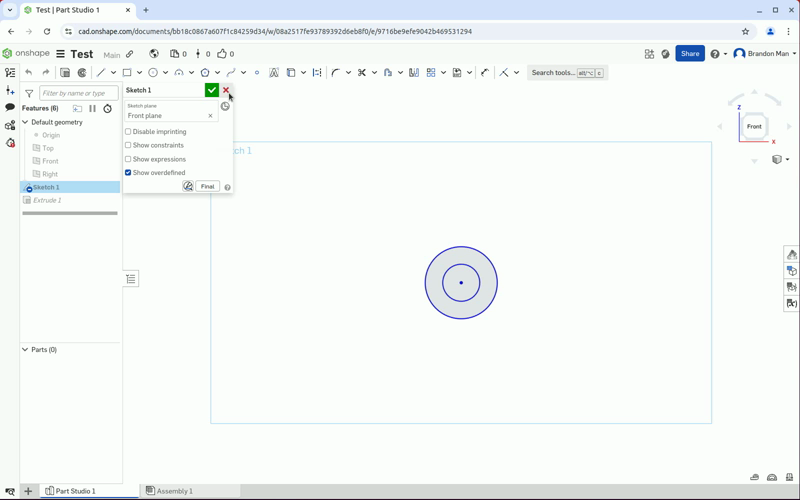
click(229, 92)
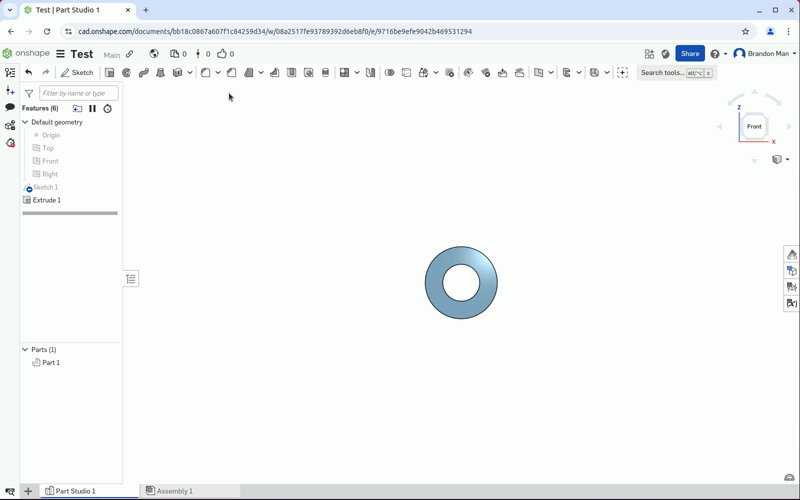
mouse_move(541, 75)
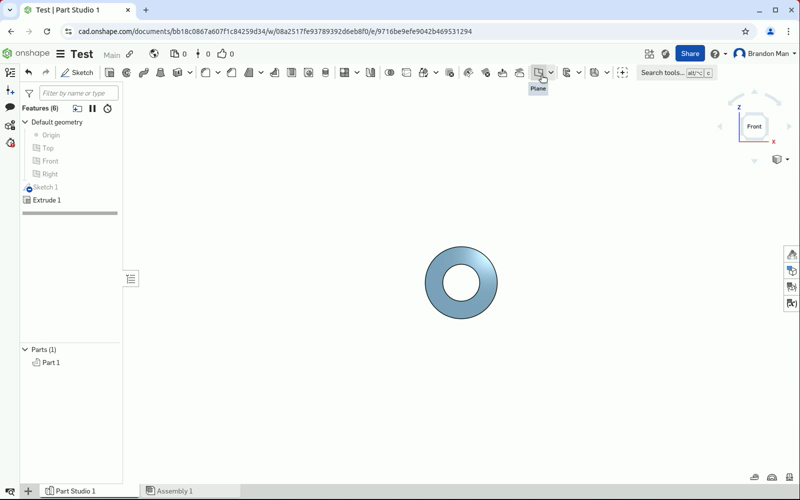
click(541, 75)
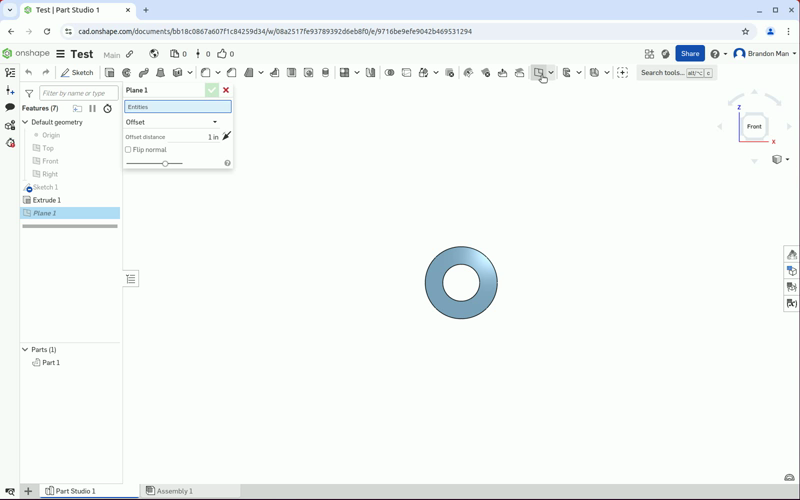
mouse_move(73, 163)
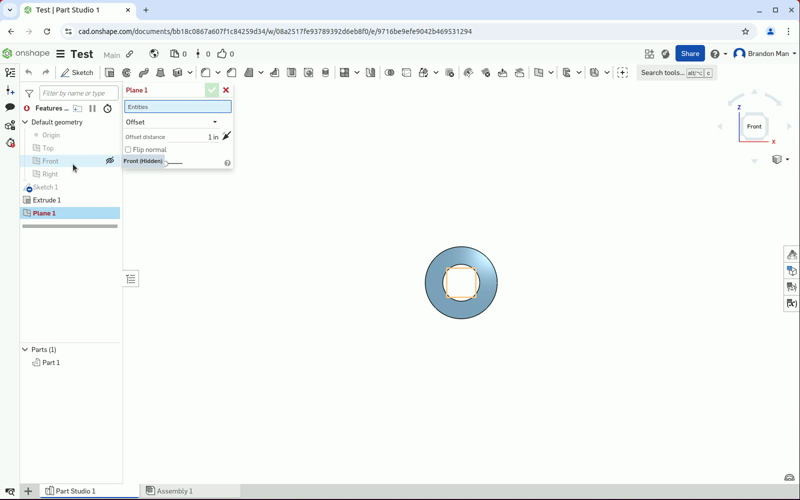
click(73, 163)
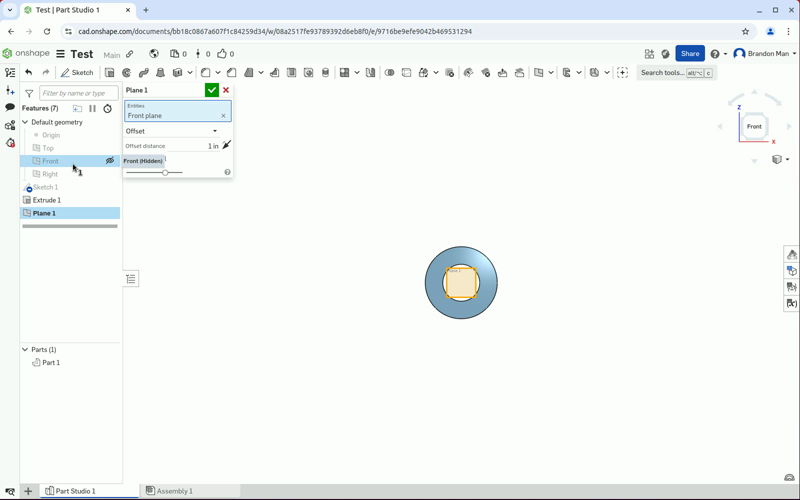
key(tab, 2)
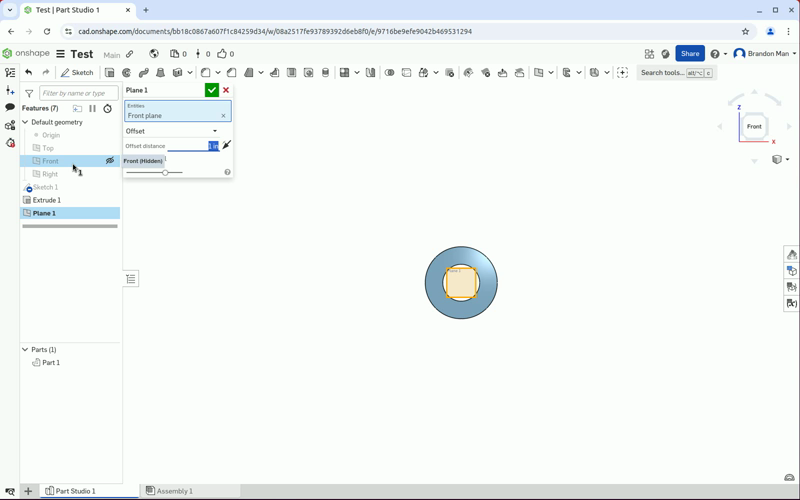
text(3.143)
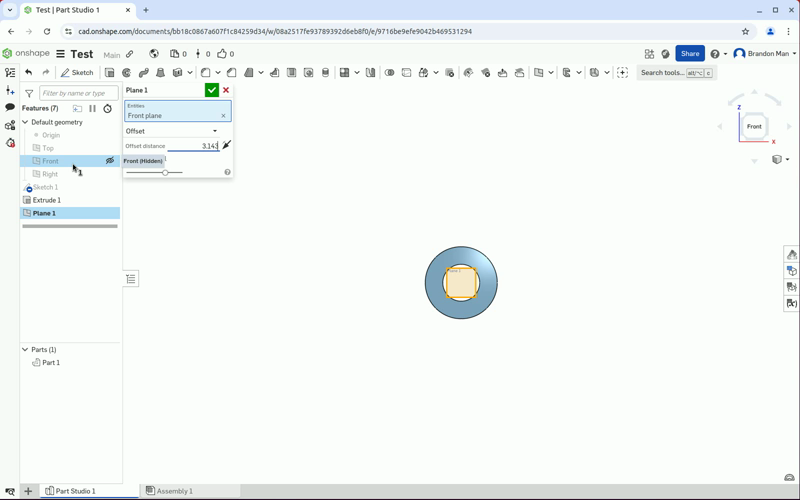
key(enter, 2)
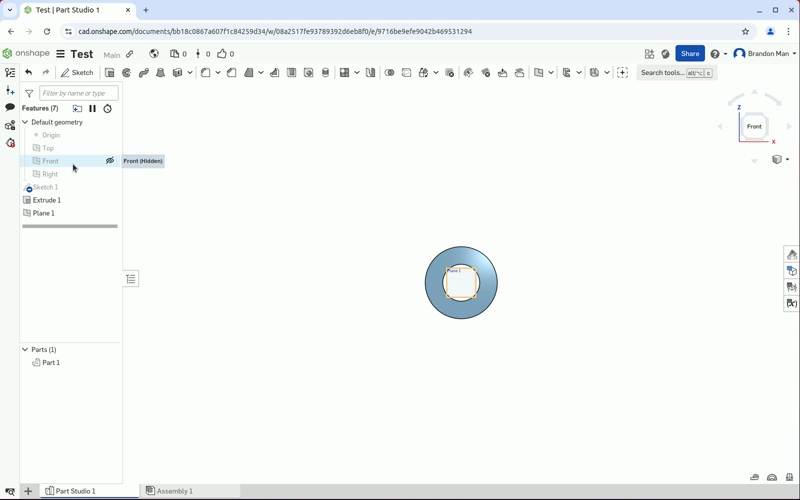
key(shift+s)
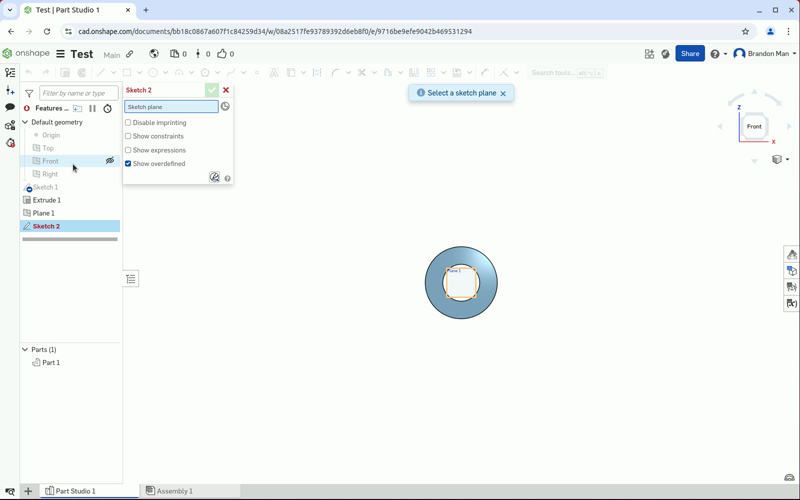
mouse_move(73, 215)
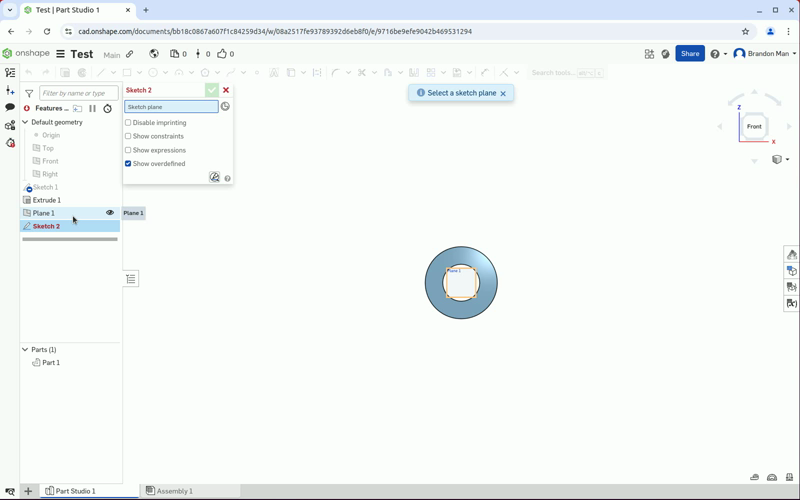
click(73, 215)
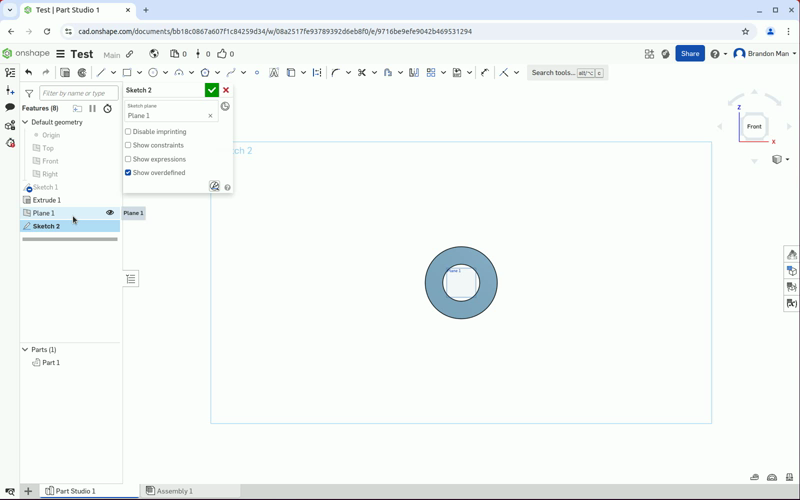
mouse_move(73, 352)
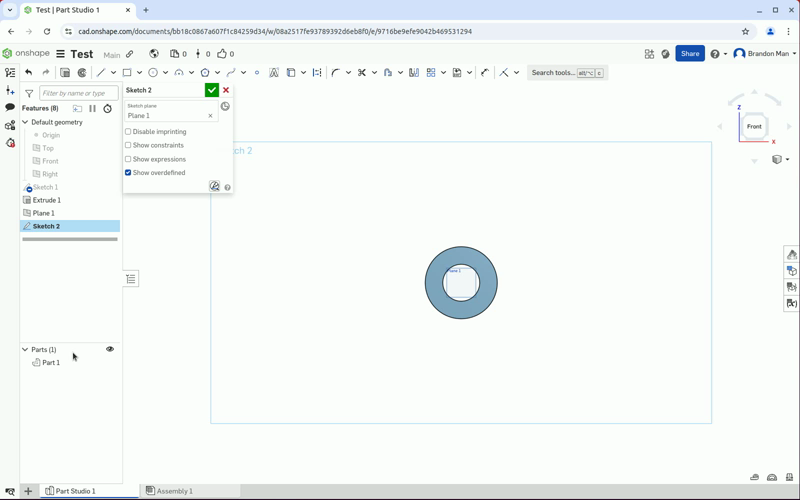
key(y)
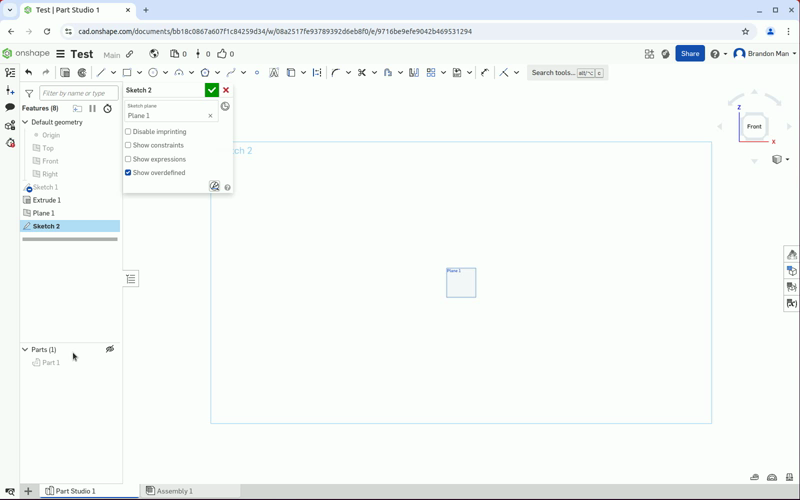
key(c)
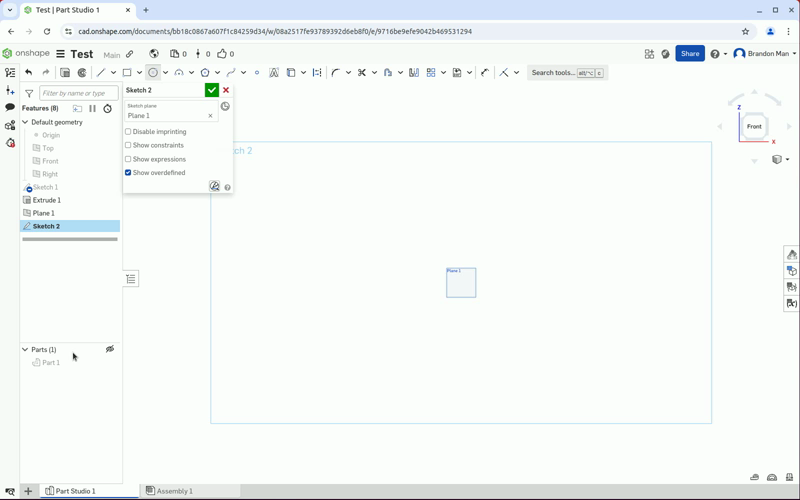
key_down(shift)
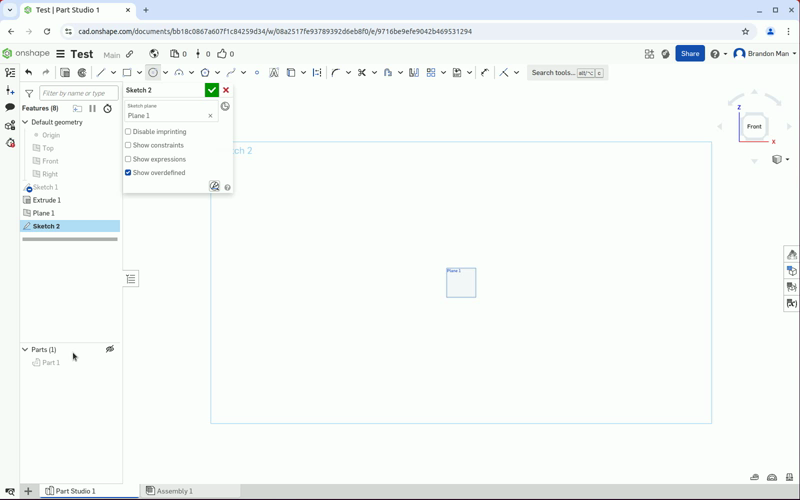
mouse_move(461, 282)
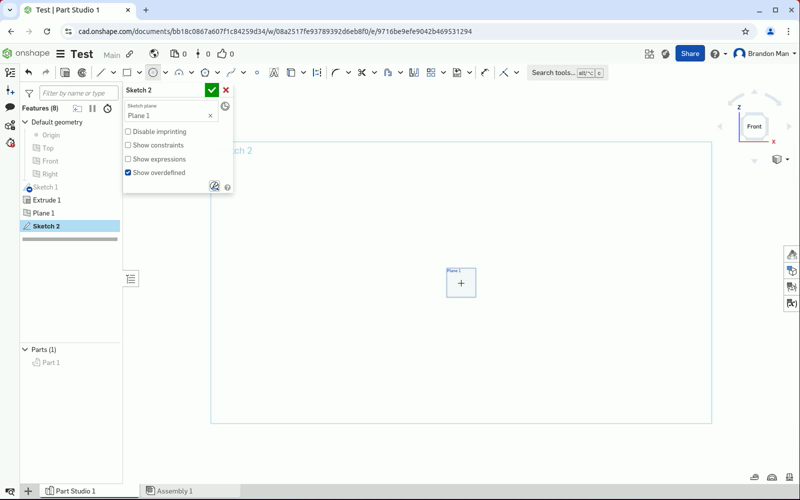
click(461, 282)
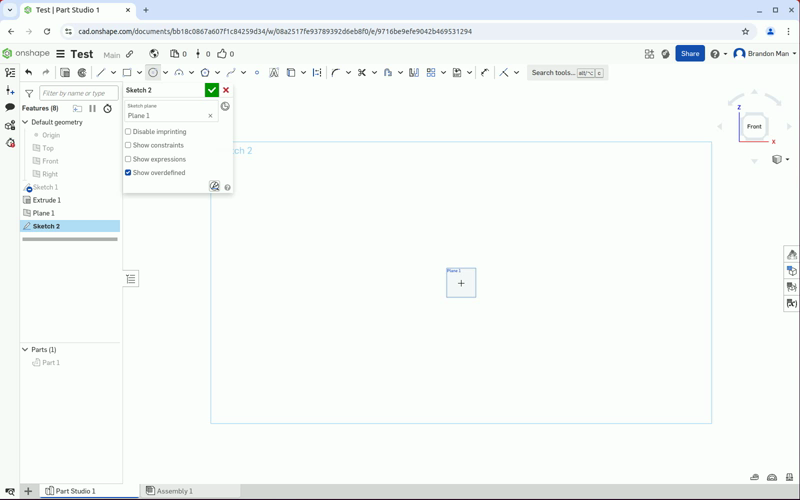
key_up(shift)
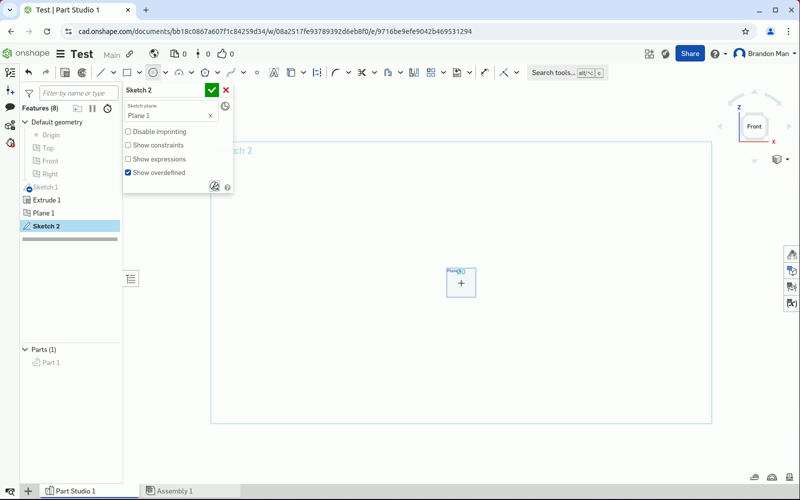
mouse_move(494, 282)
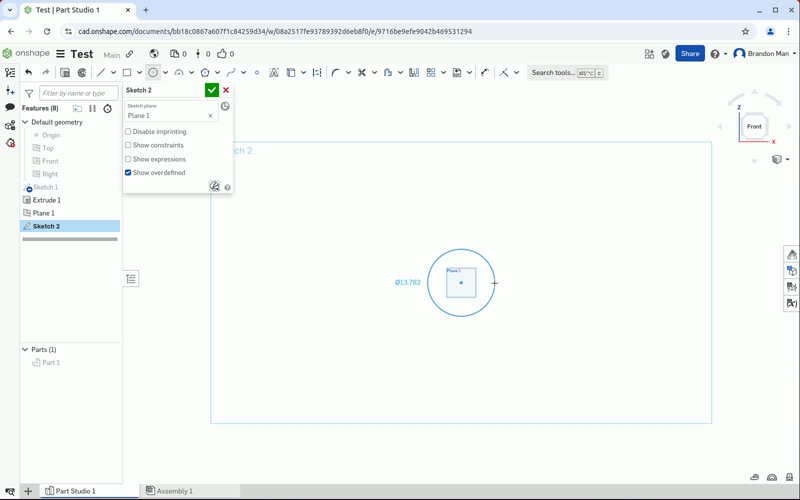
click(494, 282)
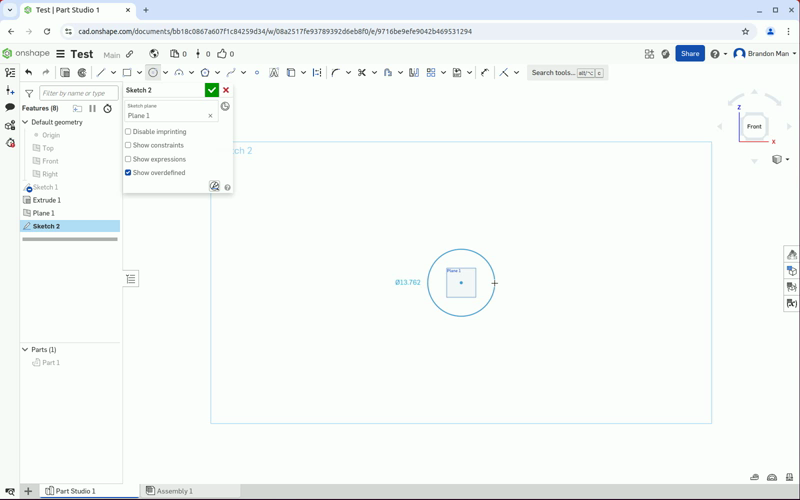
key(esc)
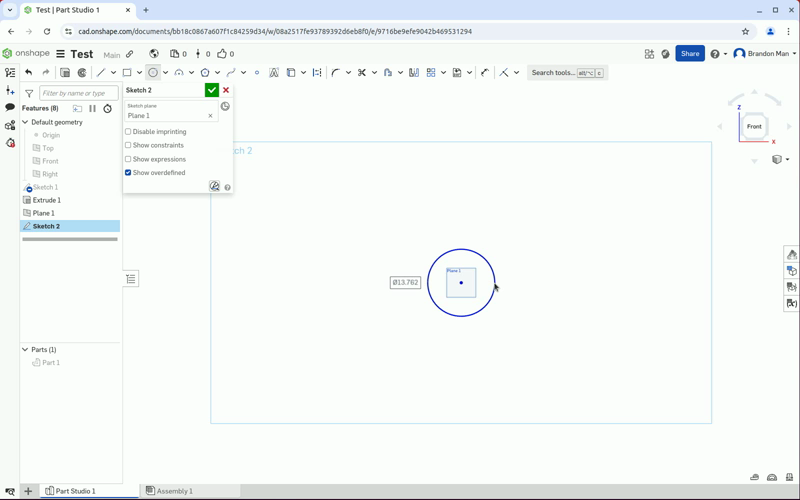
key(c)
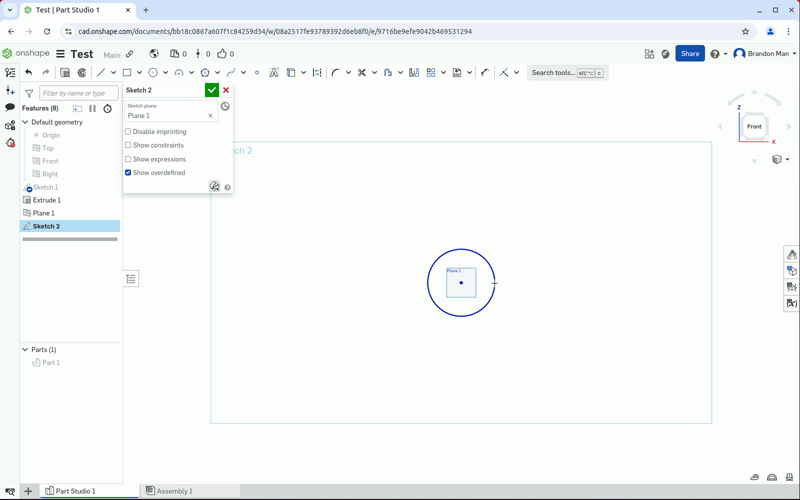
key_down(shift)
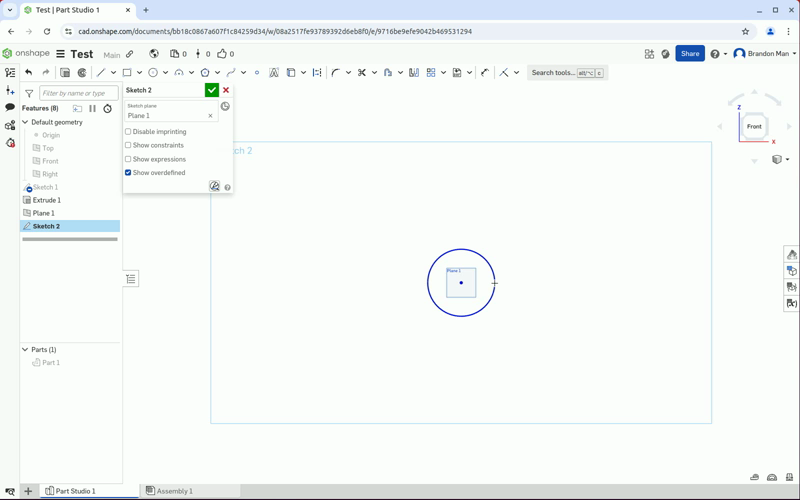
mouse_move(461, 282)
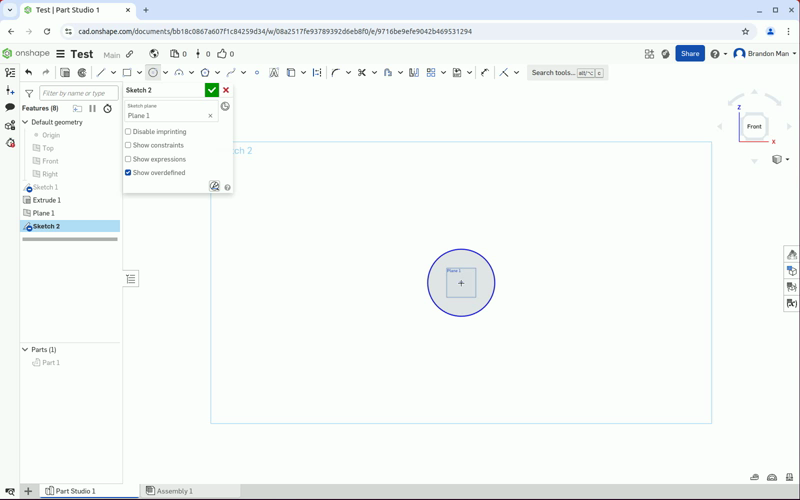
click(461, 282)
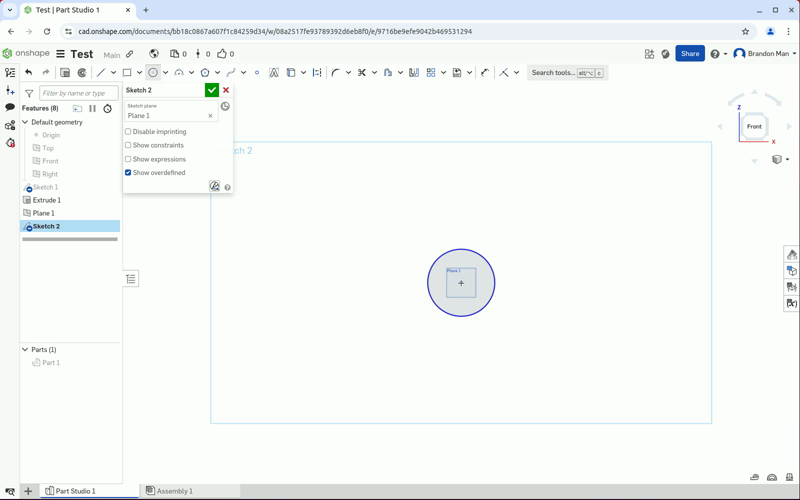
key_up(shift)
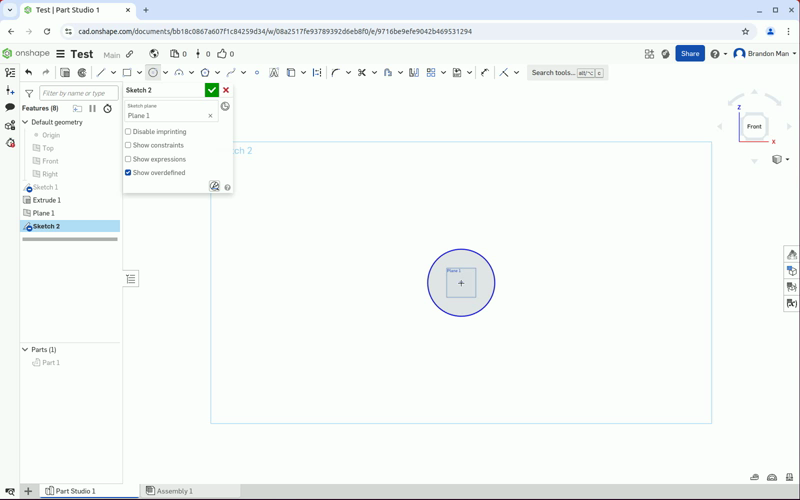
mouse_move(480, 282)
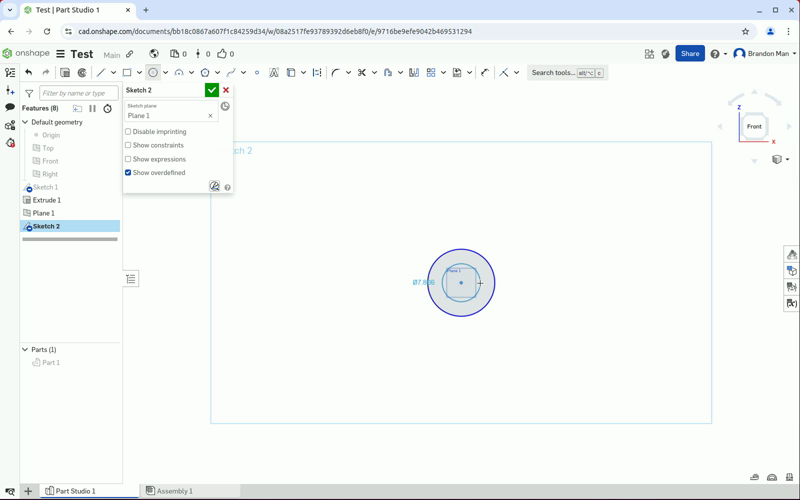
click(480, 282)
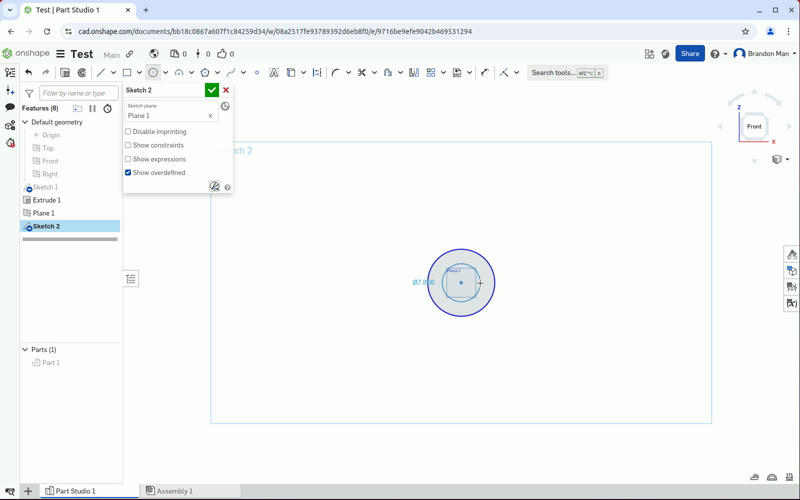
key(esc)
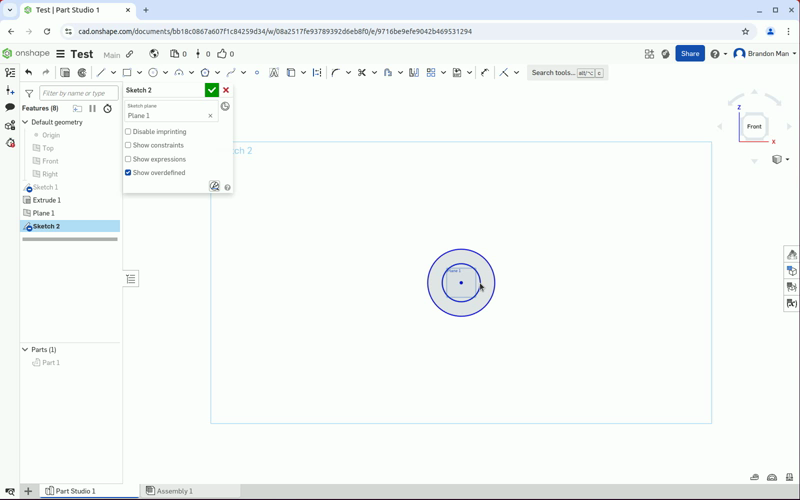
mouse_move(442, 291)
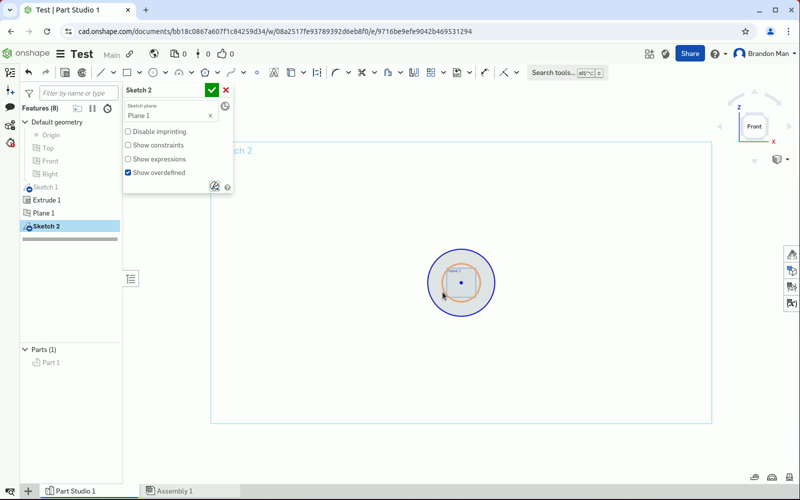
click(442, 291)
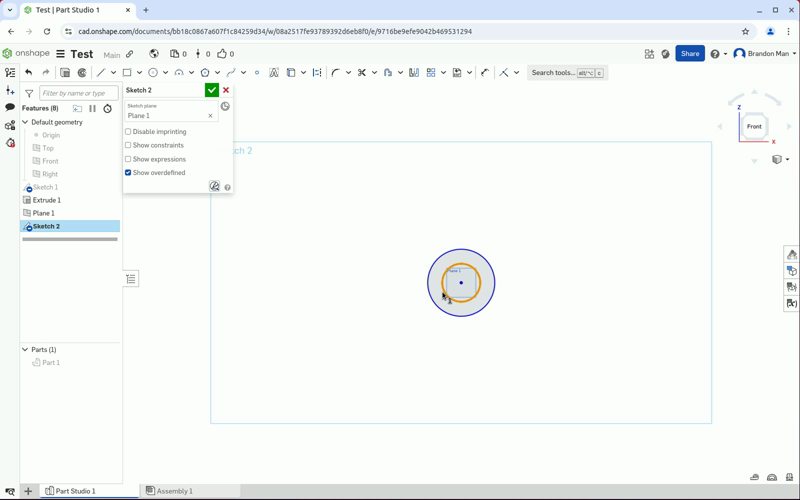
mouse_move(73, 352)
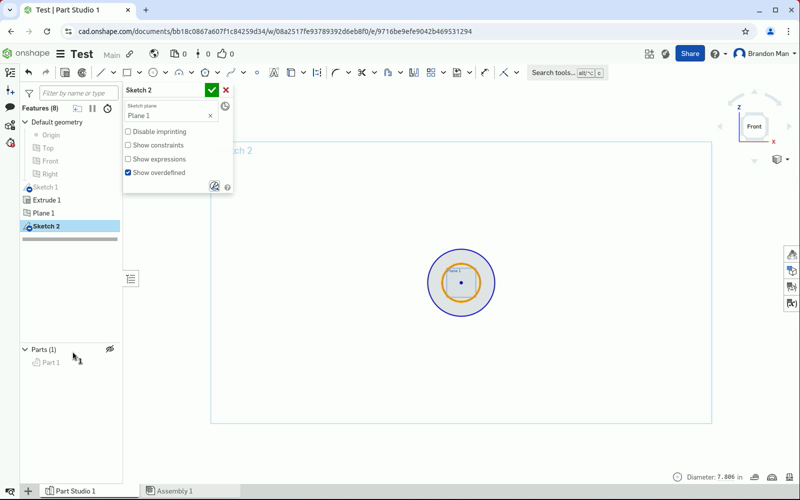
key(shift+y)
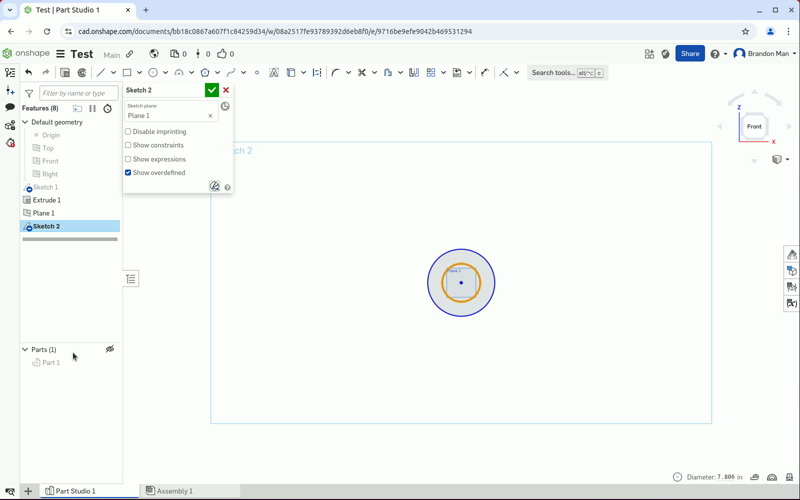
key(shift+e)
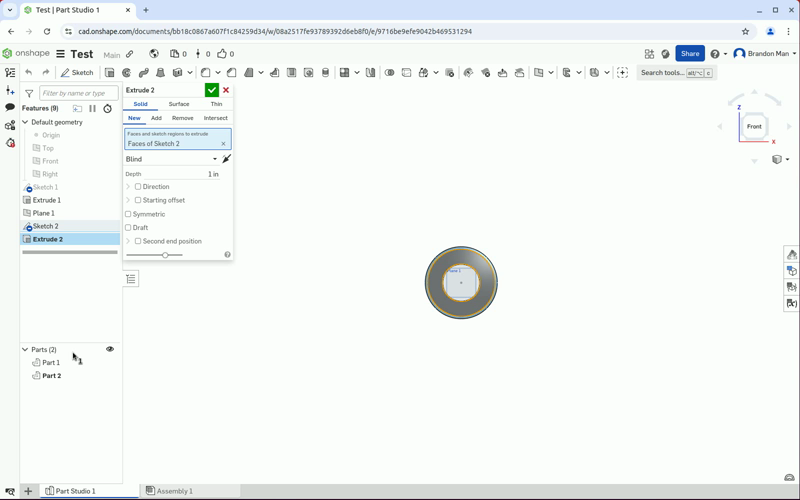
mouse_move(143, 106)
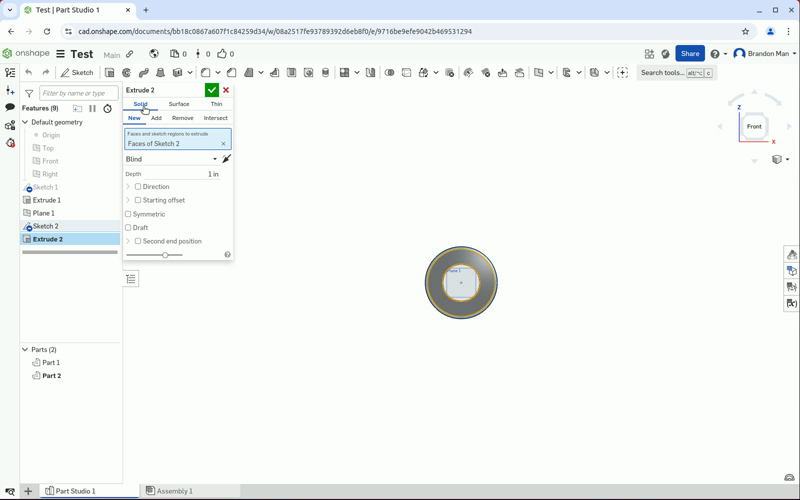
click(143, 106)
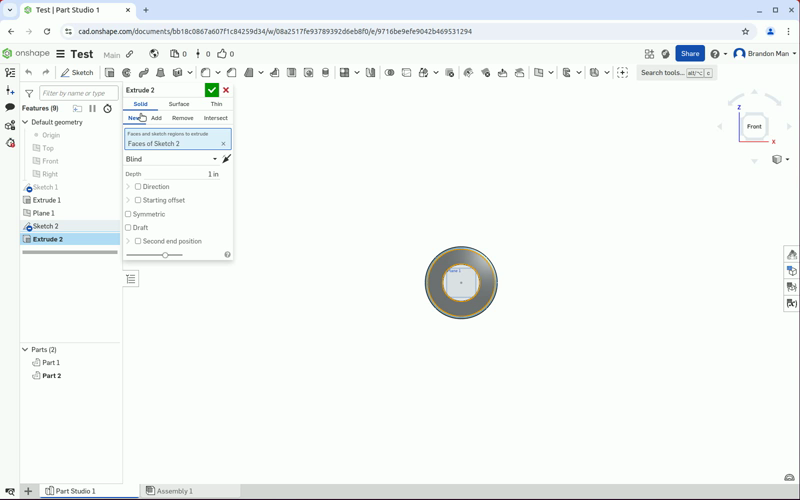
mouse_move(137, 120)
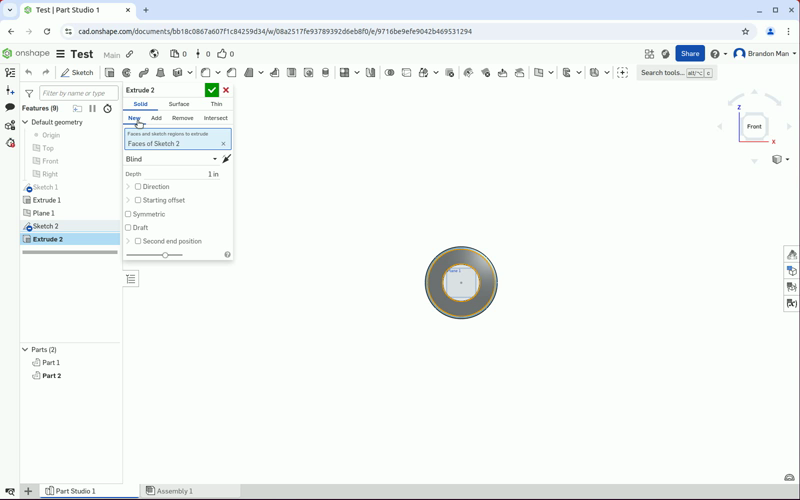
click(137, 120)
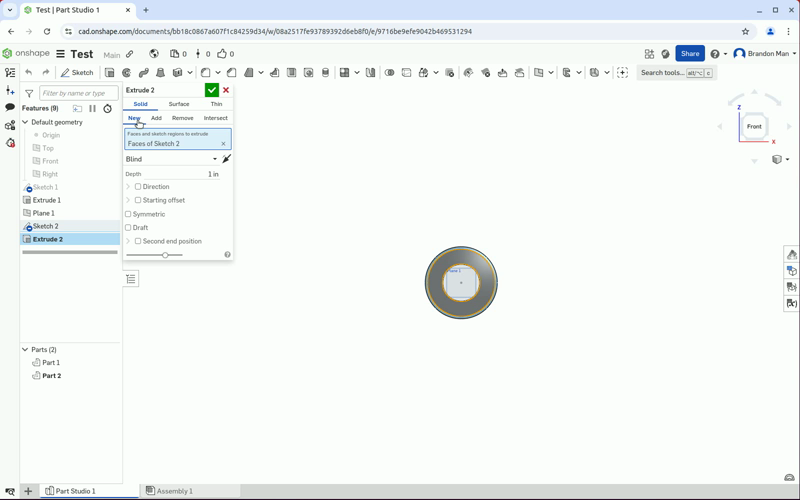
key(tab, 4)
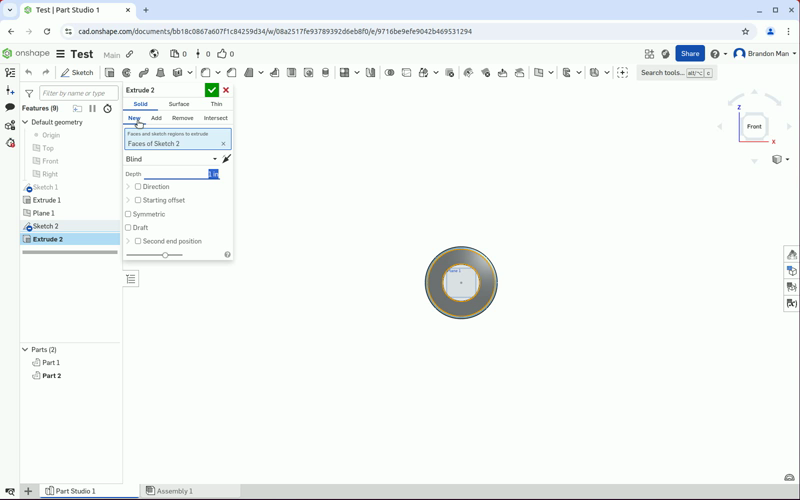
text(0.963)
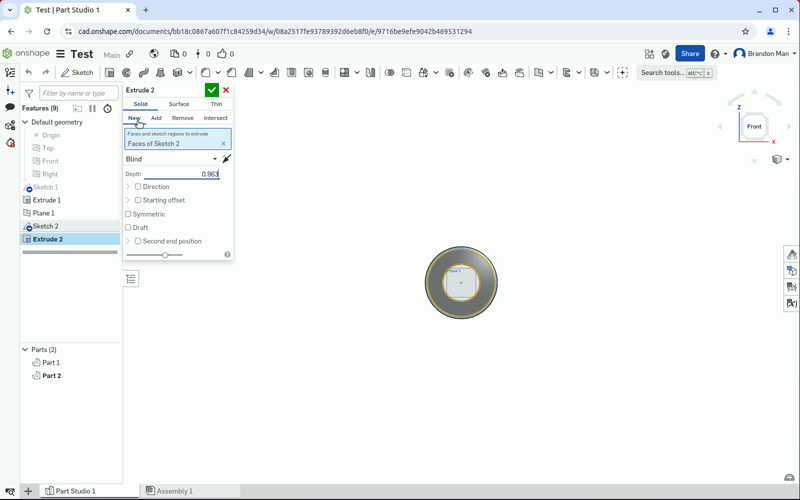
key(enter)
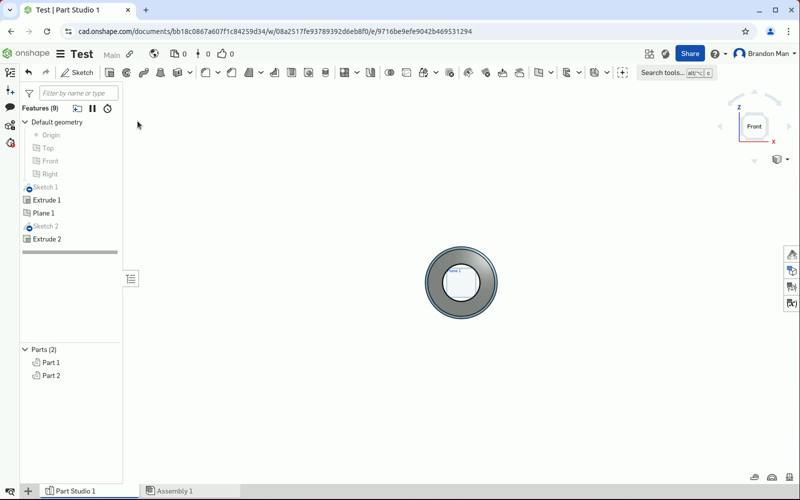
key(shift+h)
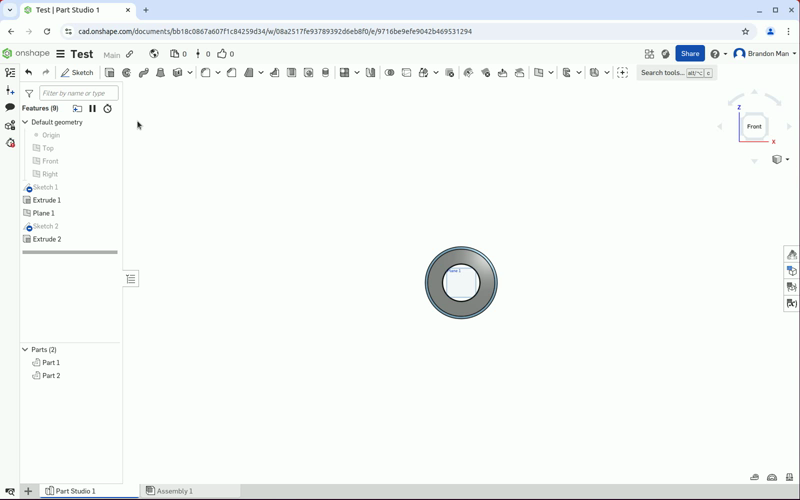
key(shift+h)
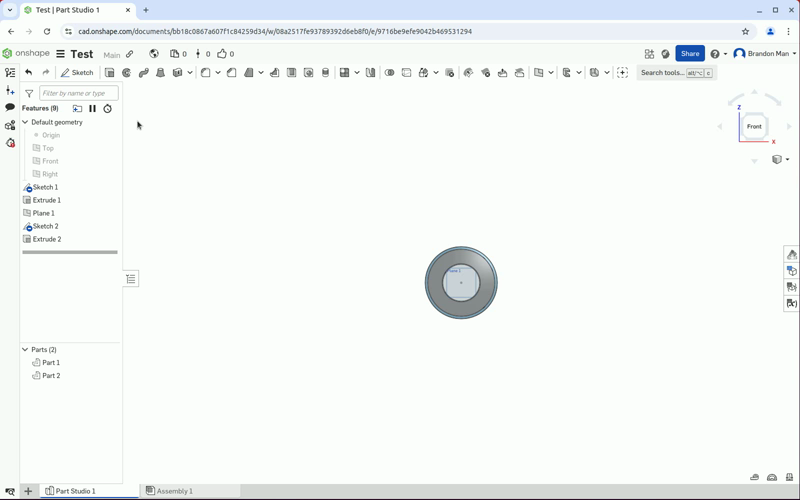
key(shift+7)
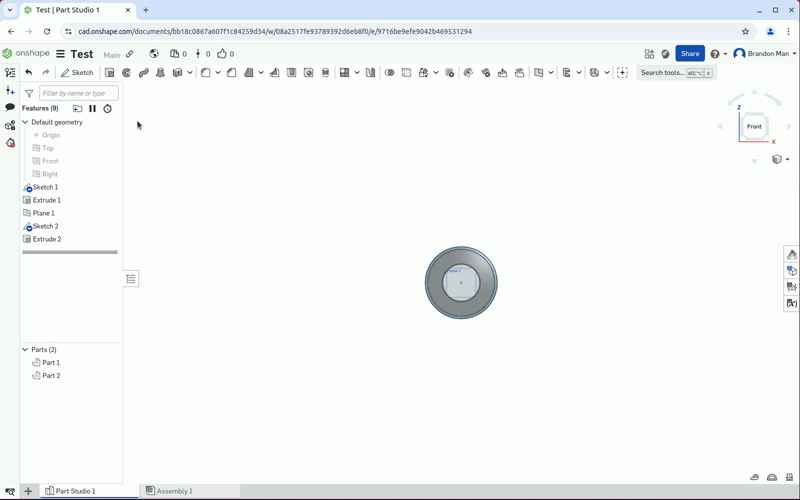
key(left, 2)
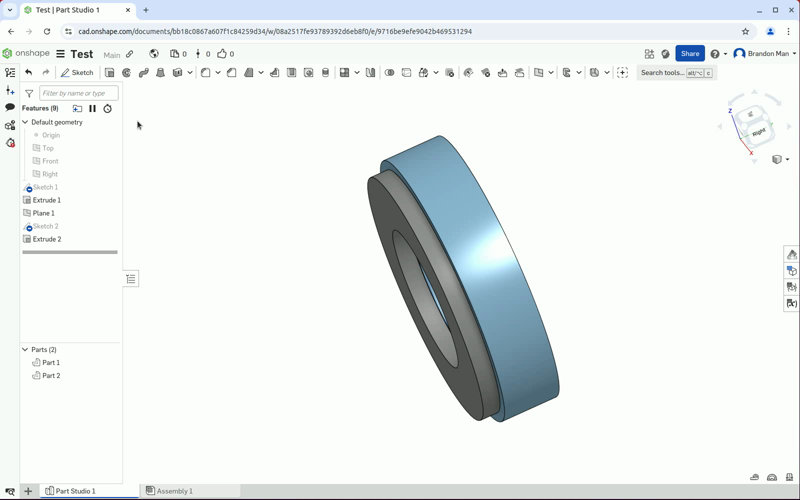
key(down, 2)
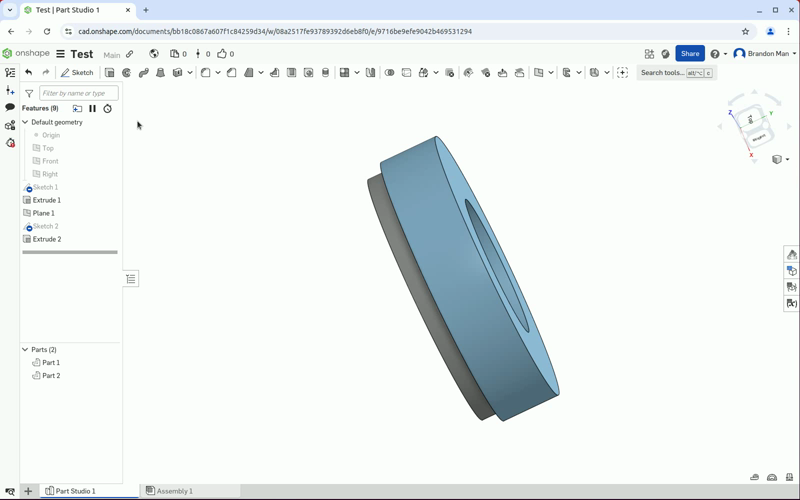
key(up, 2)
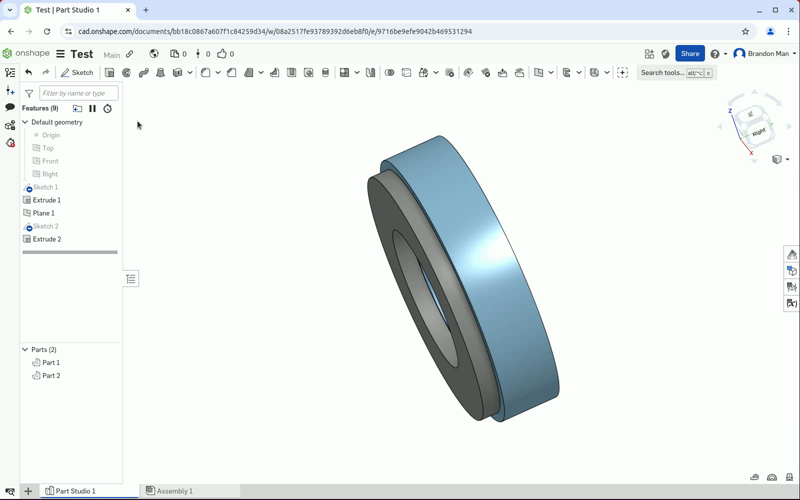
key(right, 2)
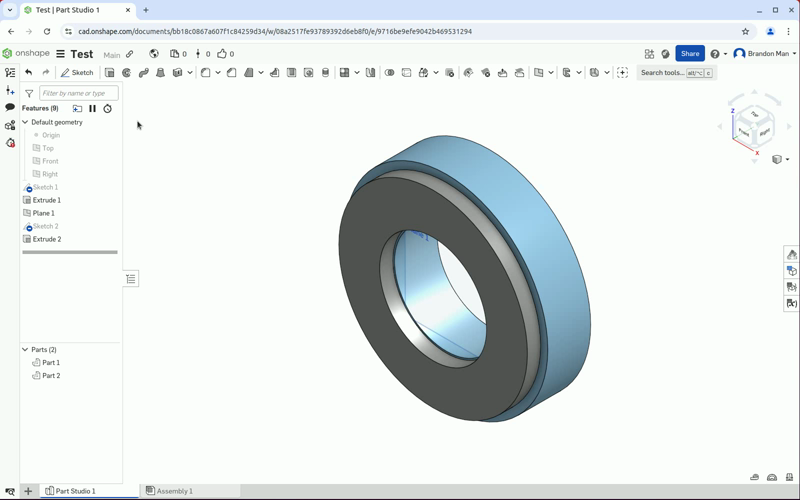
mouse_move(73, 189)
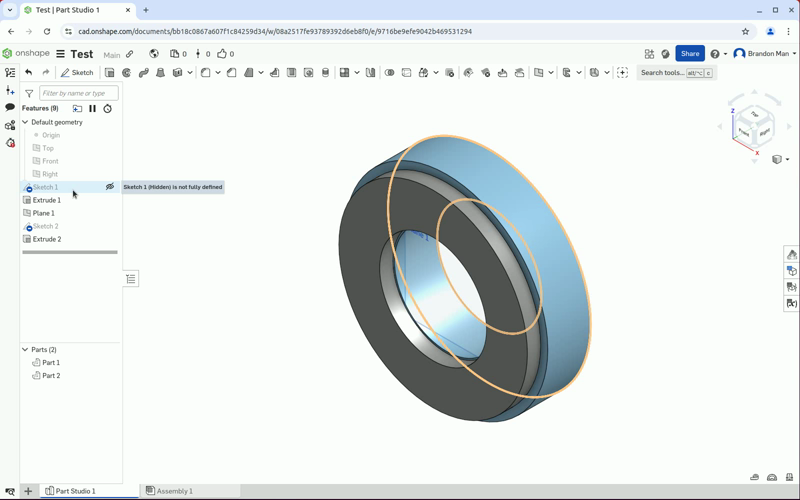
click(73, 189)